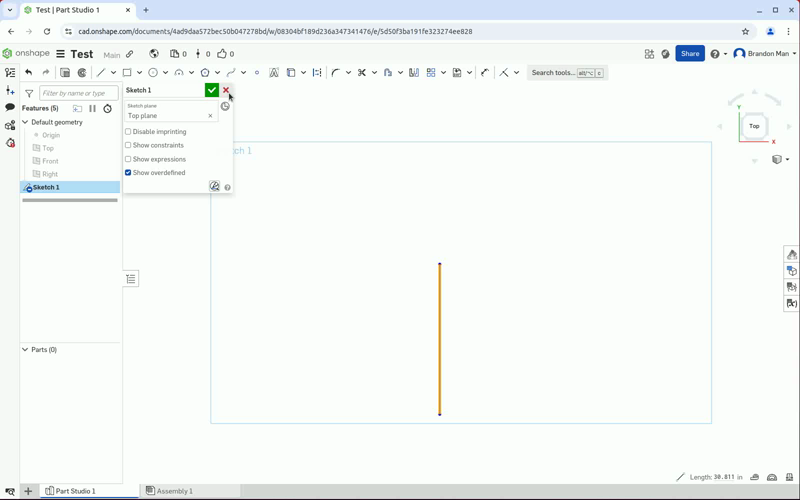
key(shift+h)
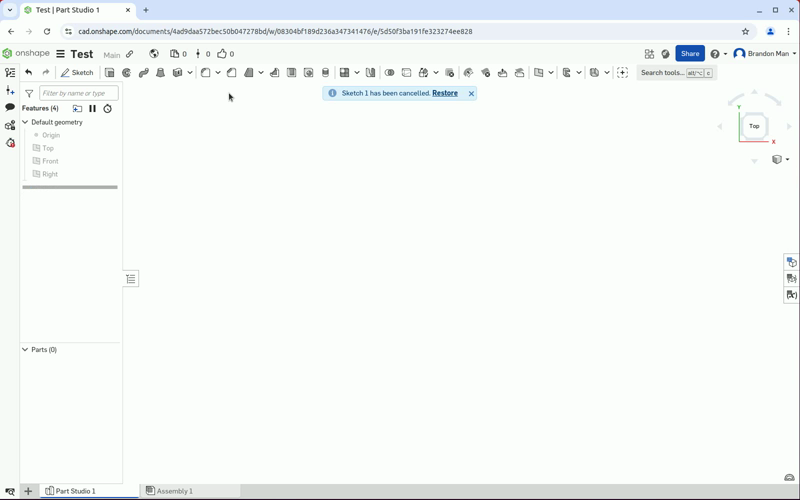
mouse_move(73, 352)
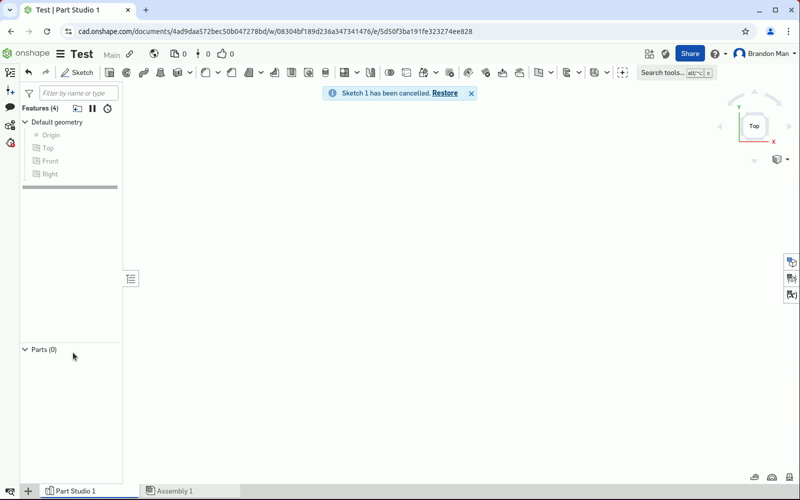
key(y)
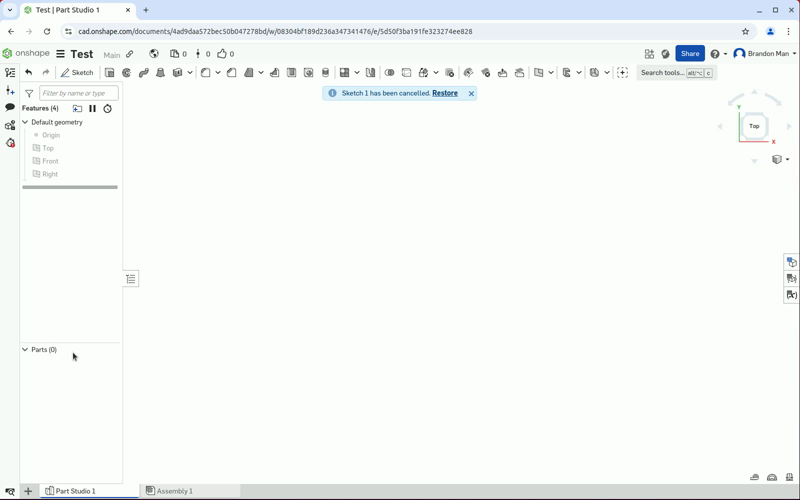
key(shift+p)
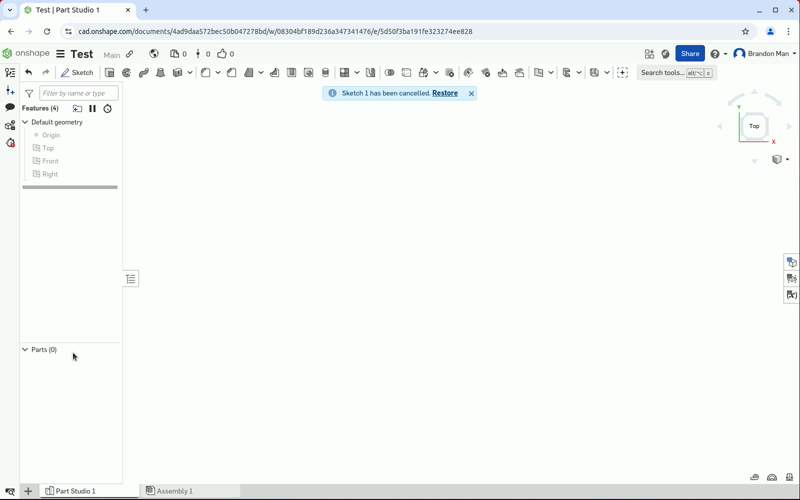
key(space)
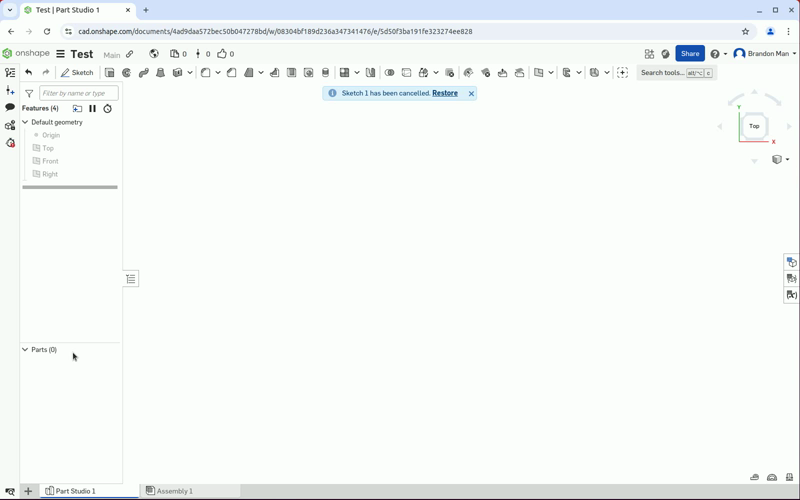
key_down(shift)
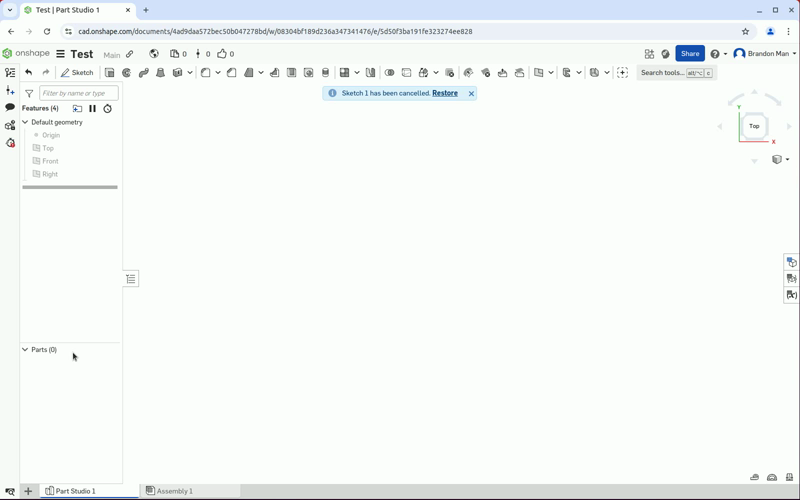
key(up)
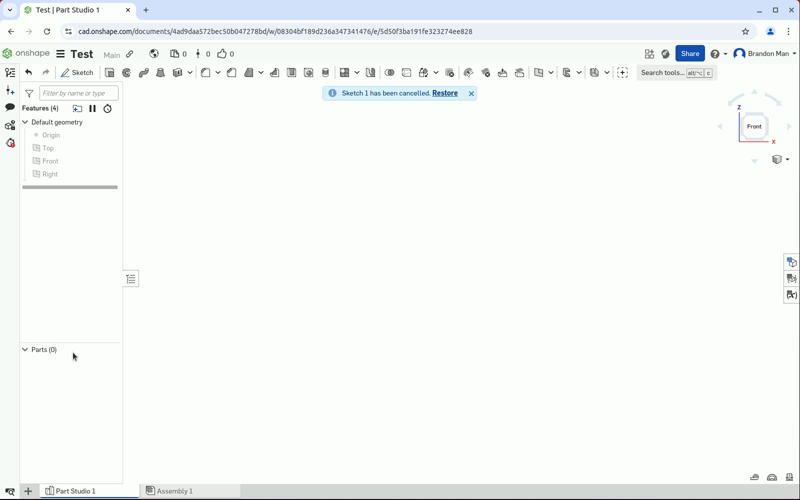
key_up(shift)
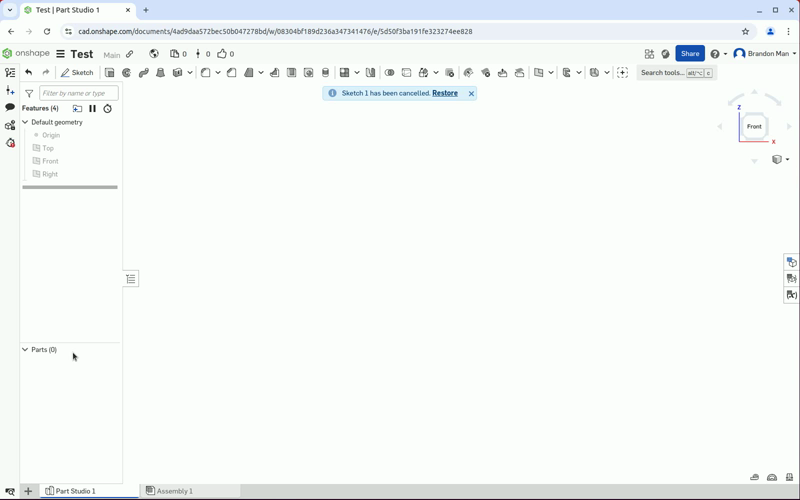
mouse_move(73, 352)
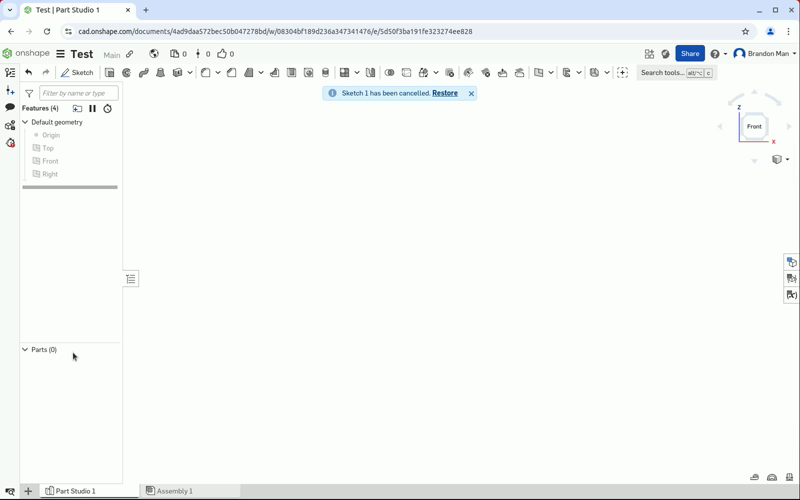
key(shift+y)
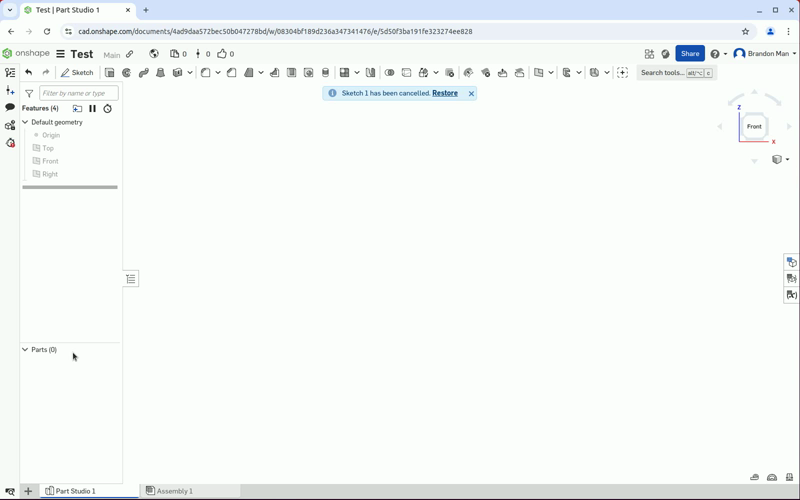
key(shift+s)
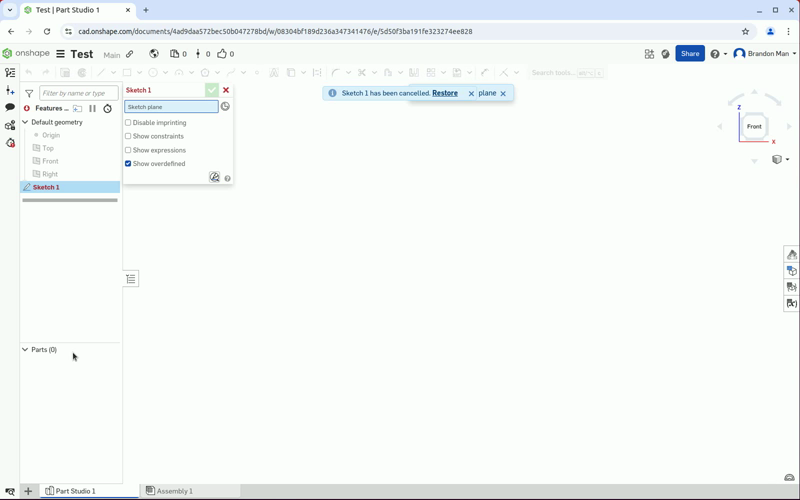
mouse_move(73, 163)
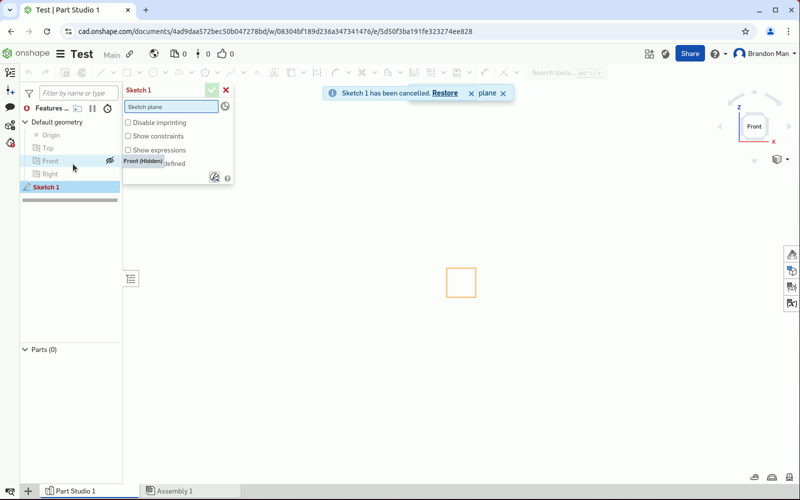
click(73, 163)
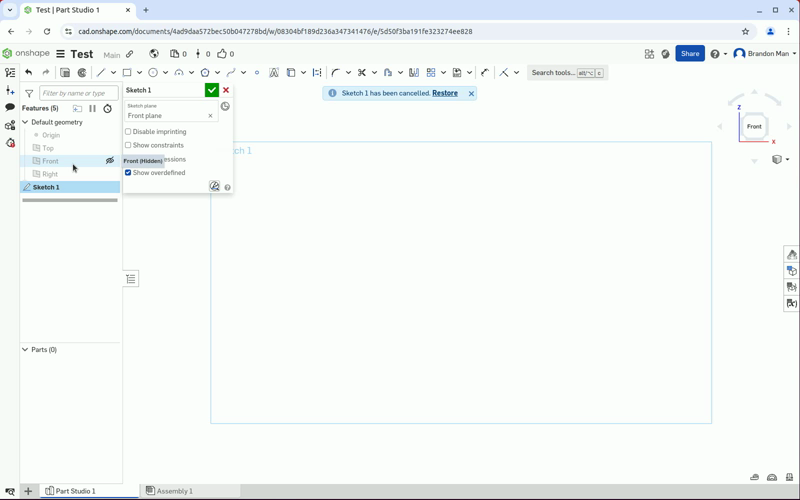
mouse_move(73, 352)
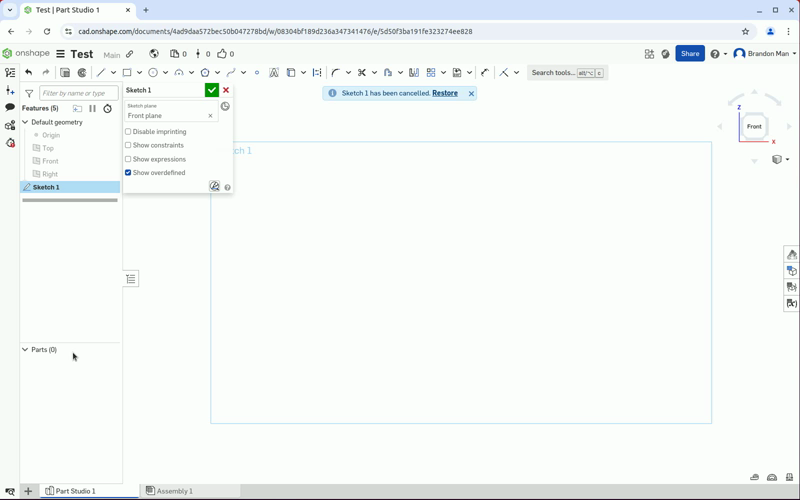
key(y)
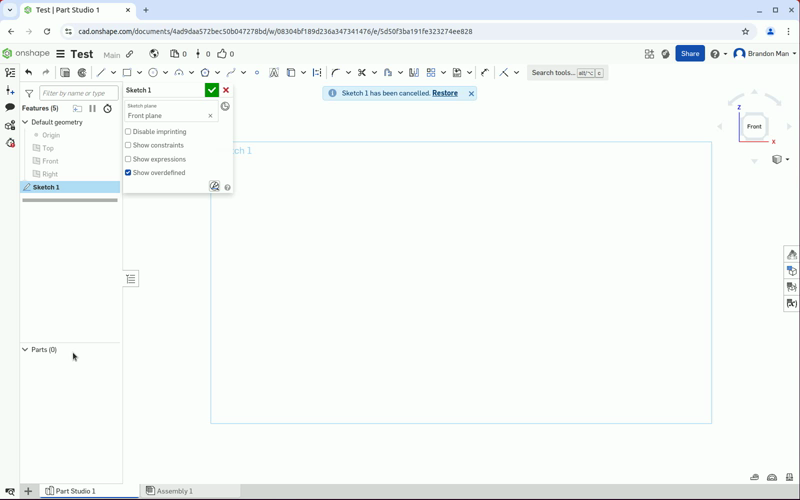
key(l)
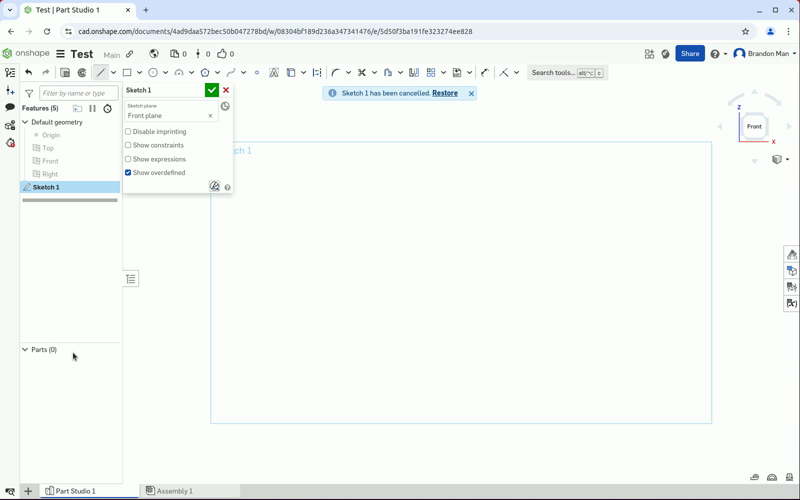
key_down(shift)
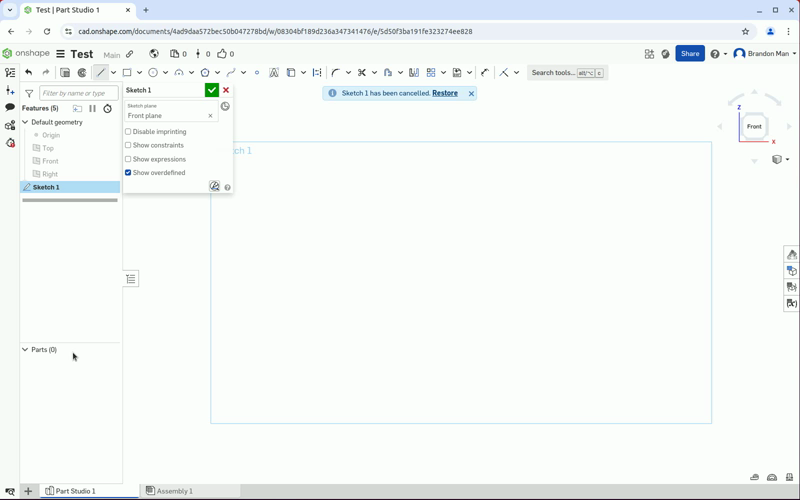
mouse_move(406, 336)
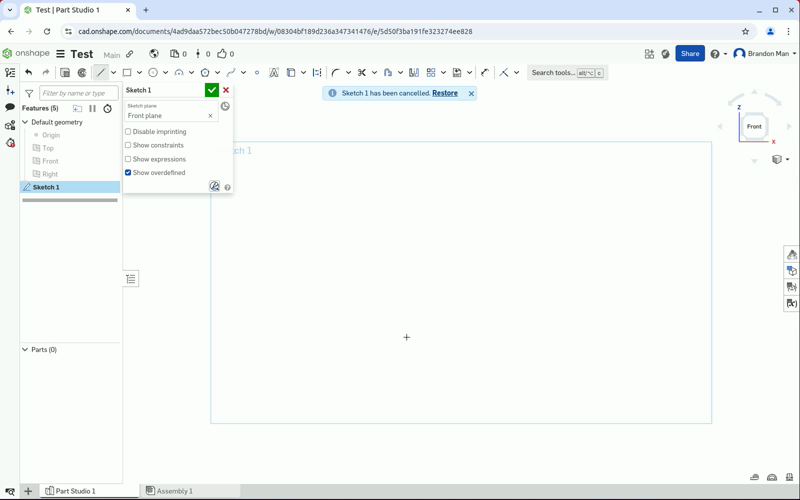
click(406, 336)
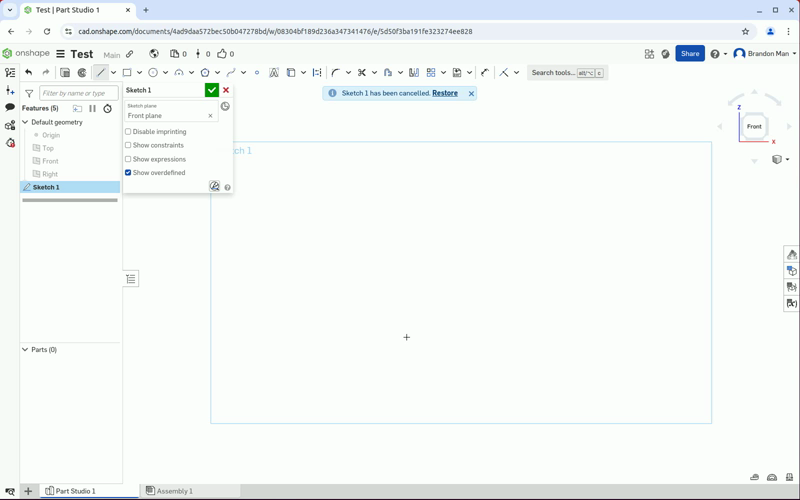
key_up(shift)
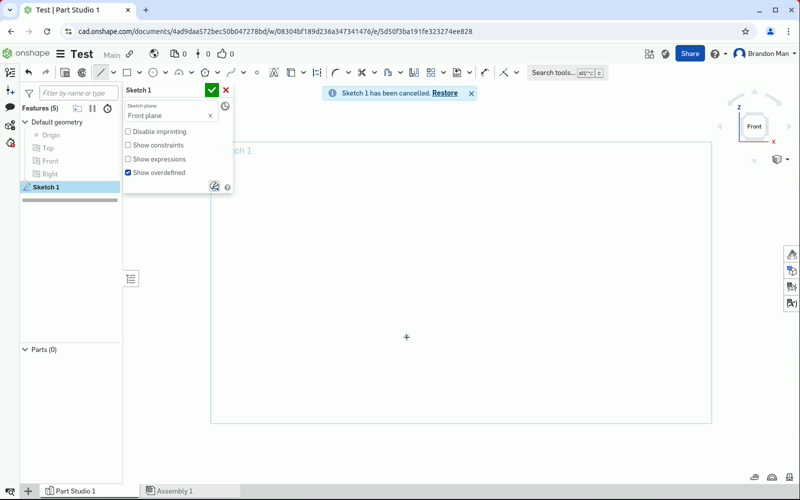
key_down(shift)
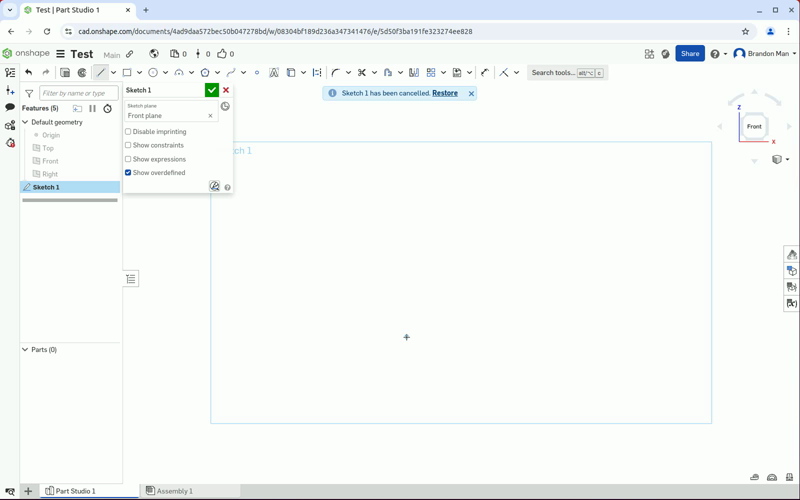
mouse_move(513, 336)
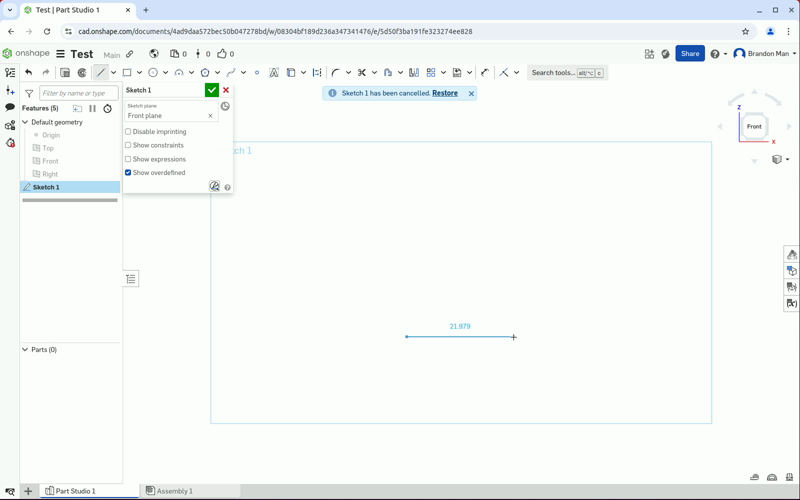
click(513, 336)
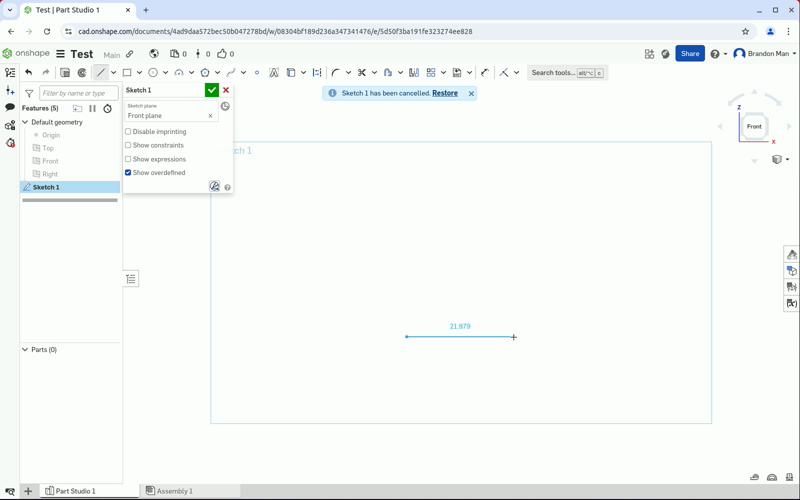
key_up(shift)
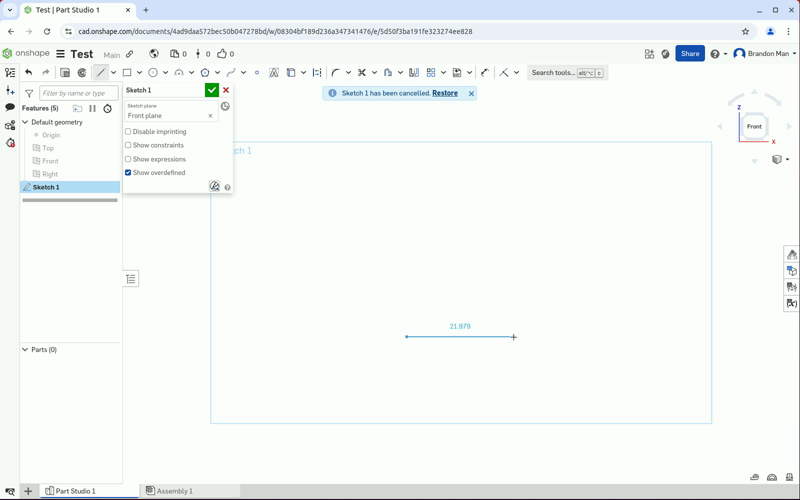
key_down(shift)
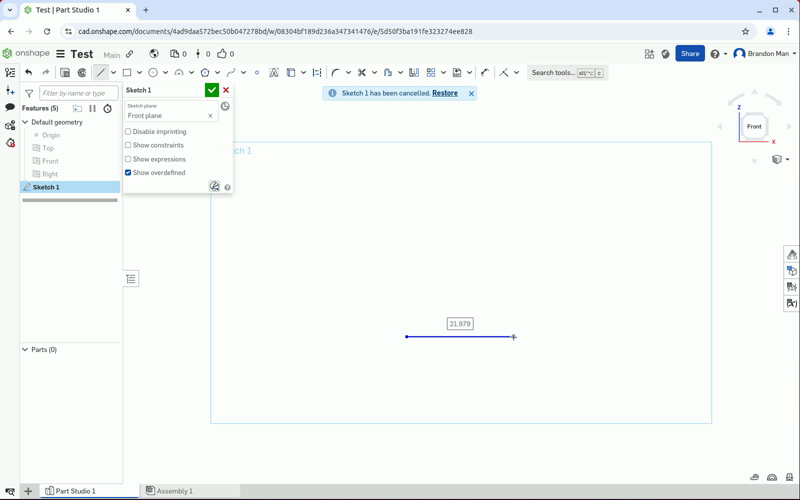
mouse_move(513, 230)
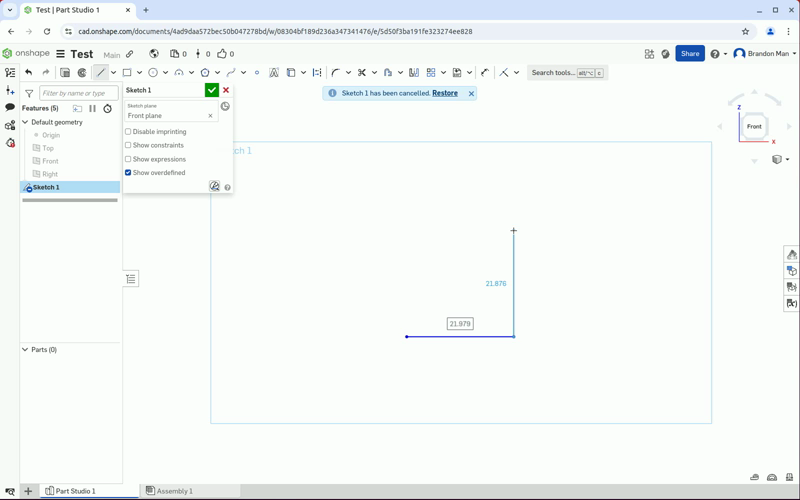
click(513, 230)
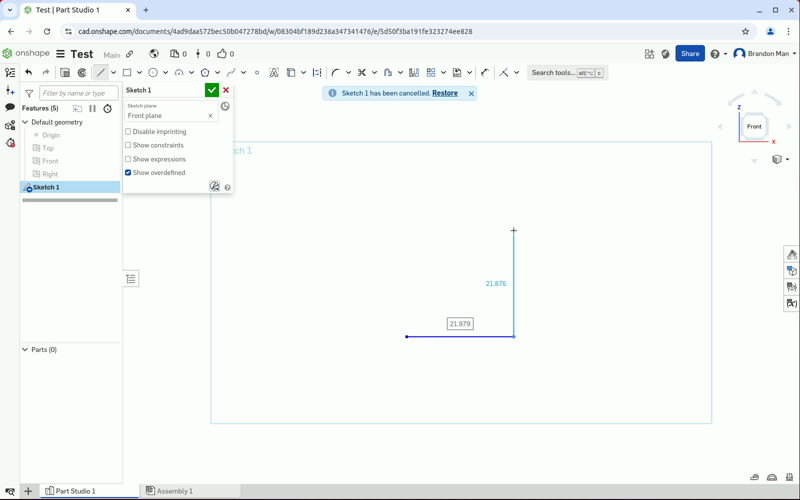
key_up(shift)
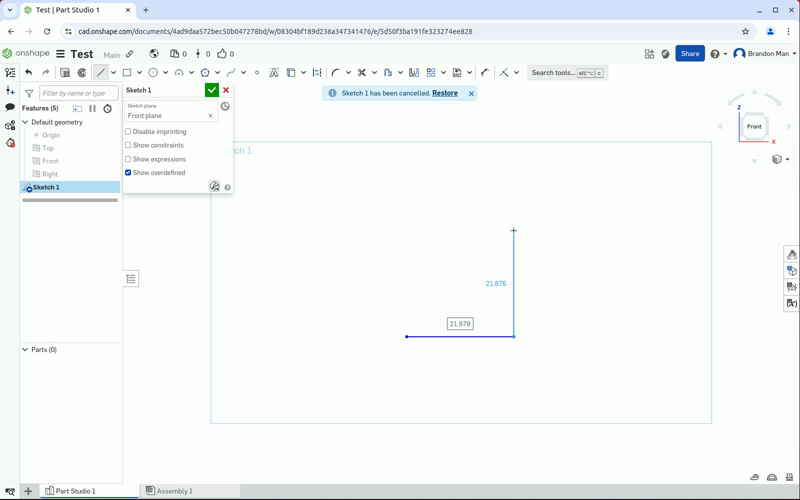
key_down(shift)
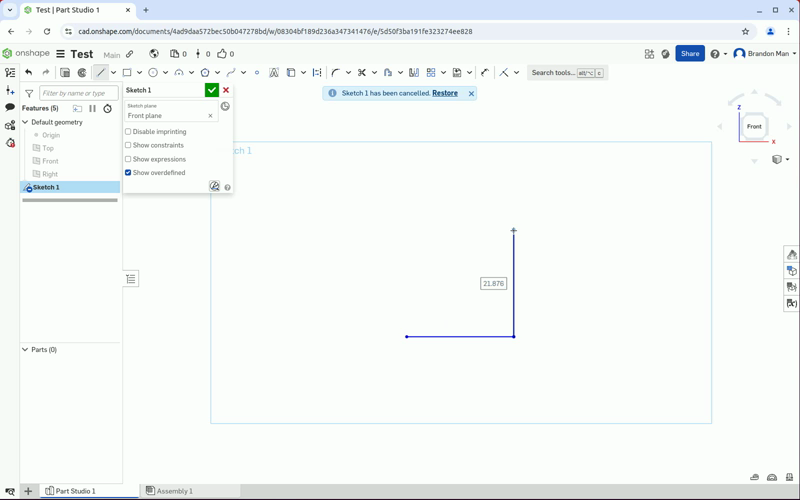
mouse_move(406, 230)
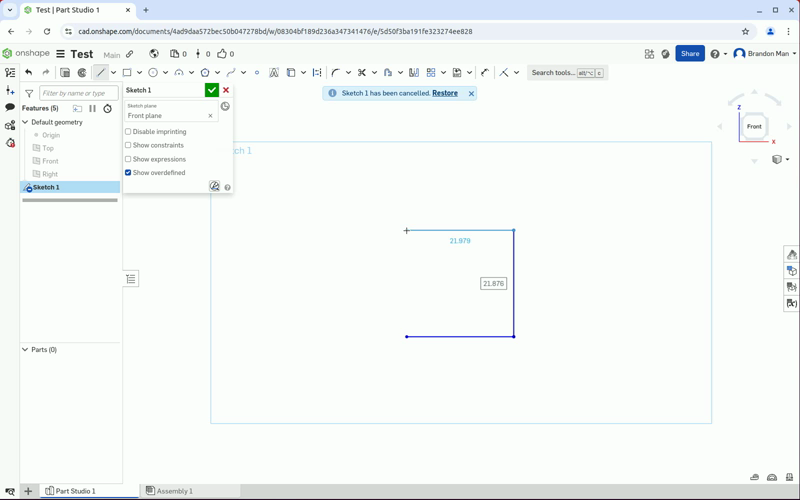
click(406, 230)
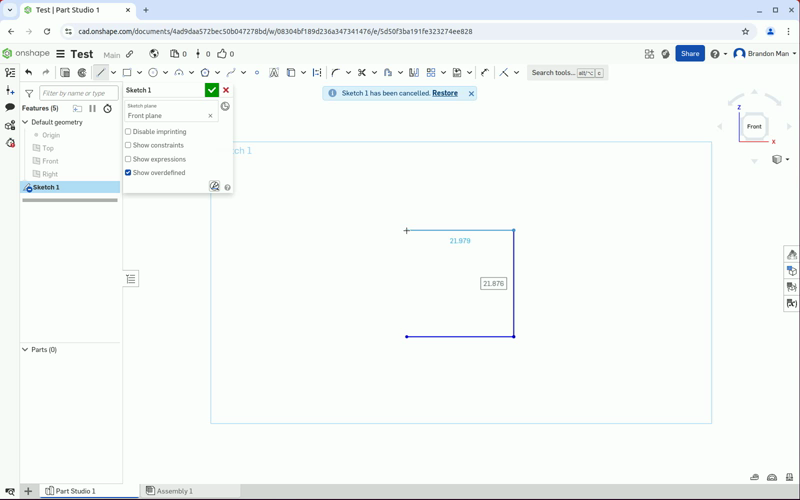
key_up(shift)
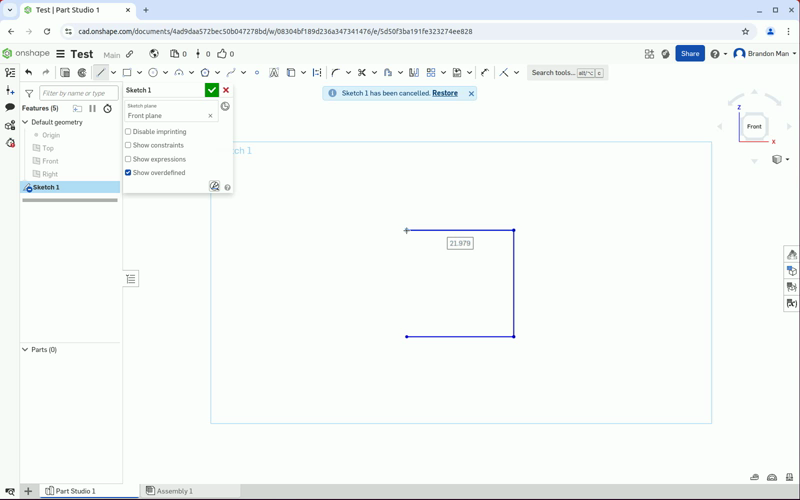
key_down(shift)
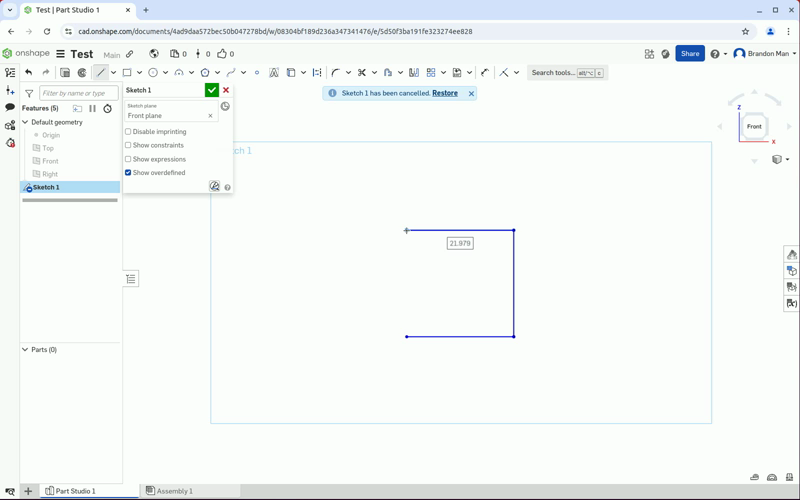
mouse_move(406, 336)
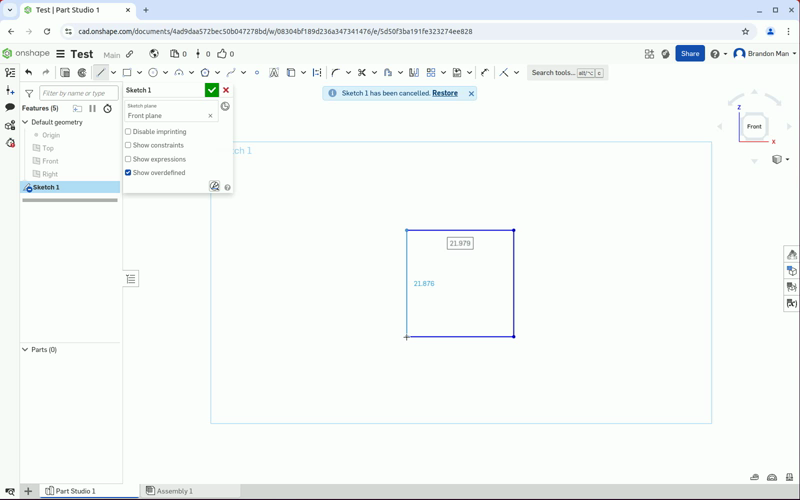
key_up(shift)
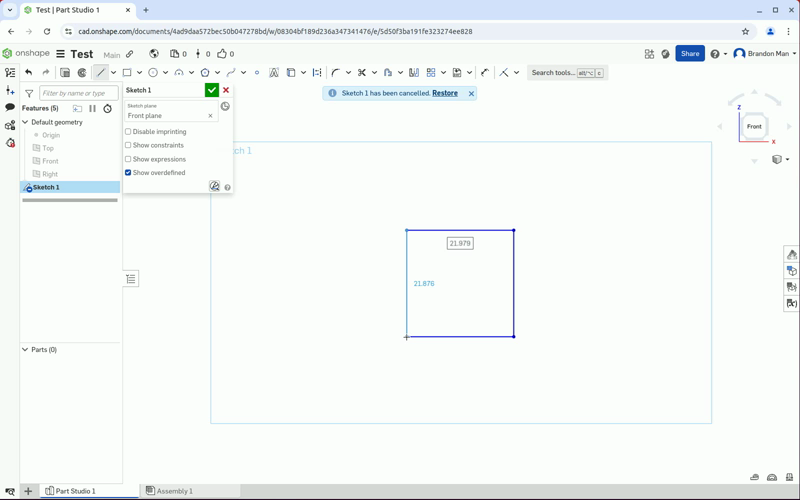
click(406, 336)
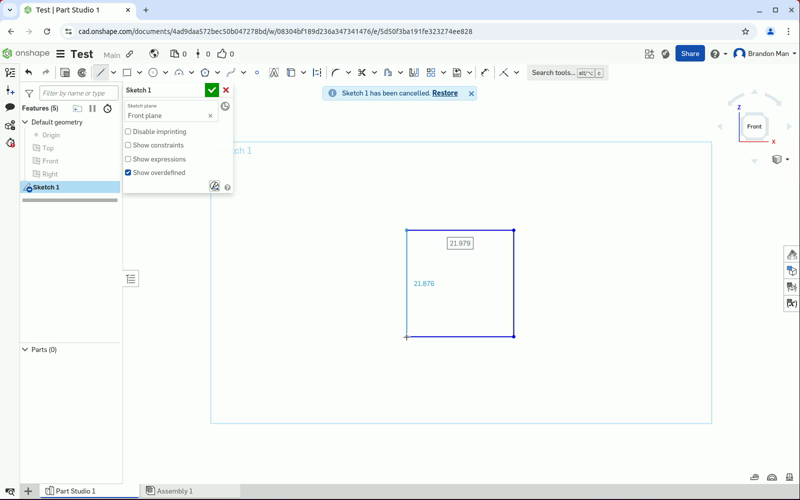
key(esc)
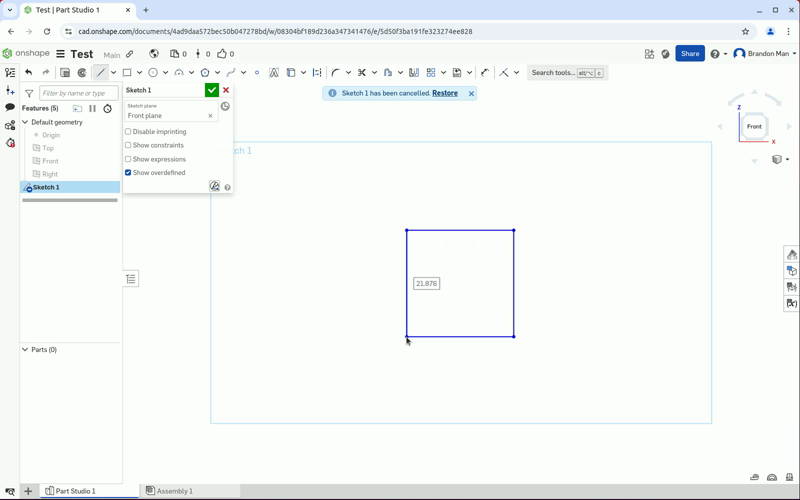
mouse_move(499, 316)
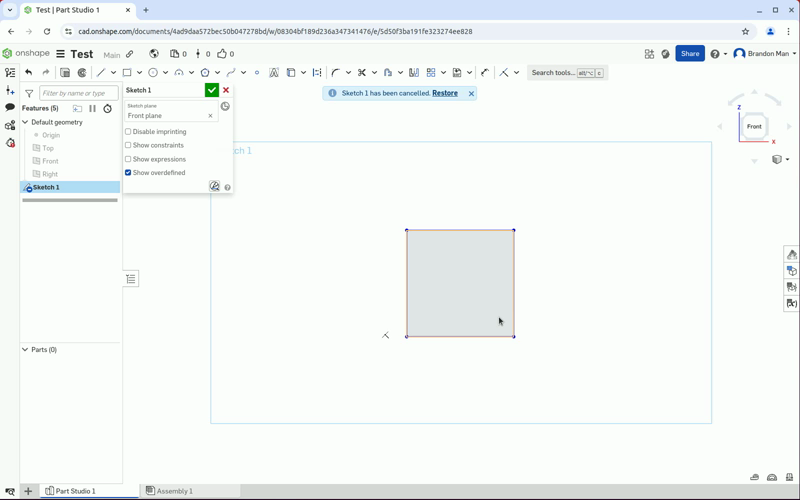
click(499, 316)
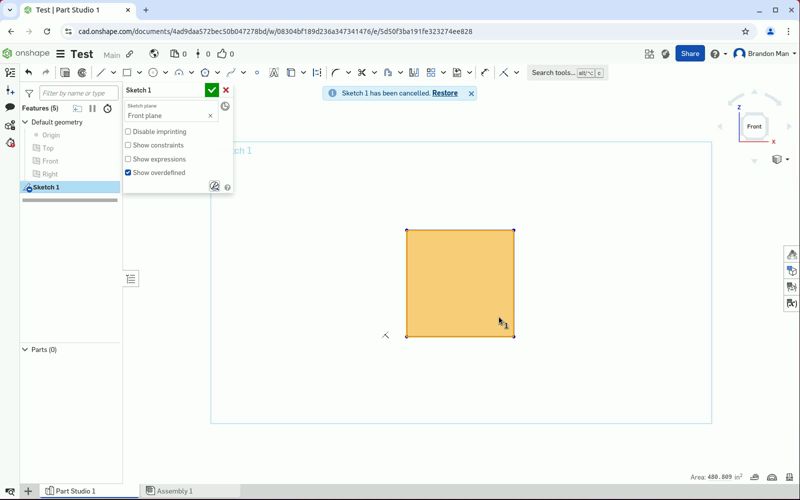
mouse_move(73, 352)
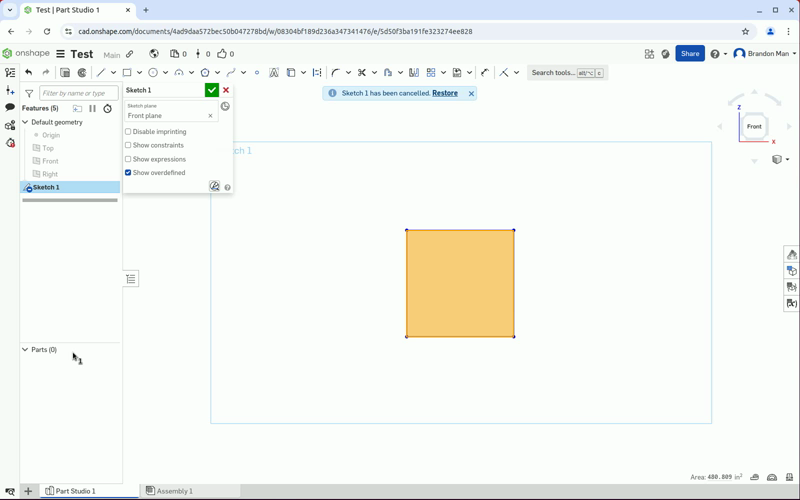
key(shift+y)
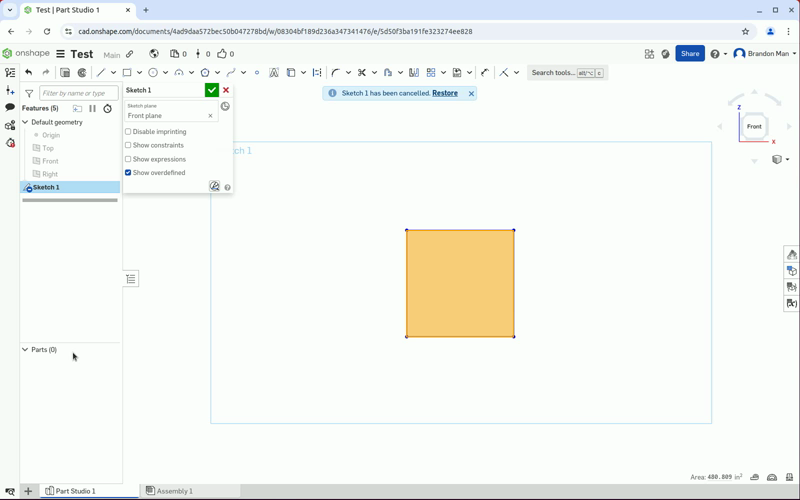
key(shift+e)
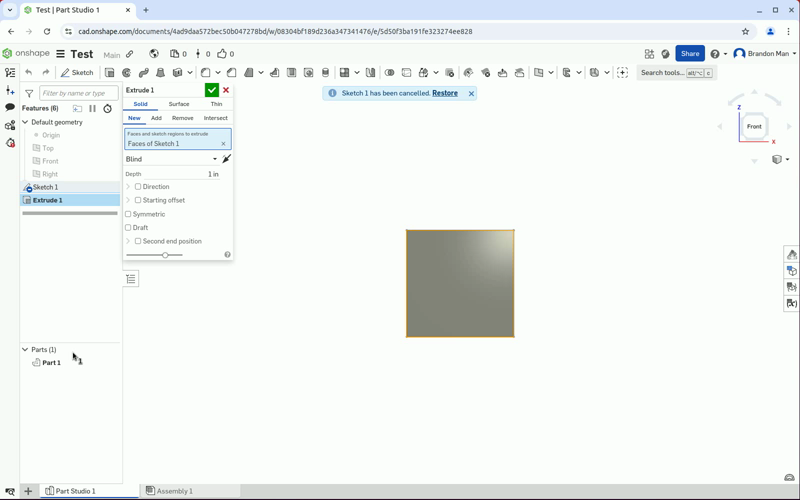
mouse_move(143, 106)
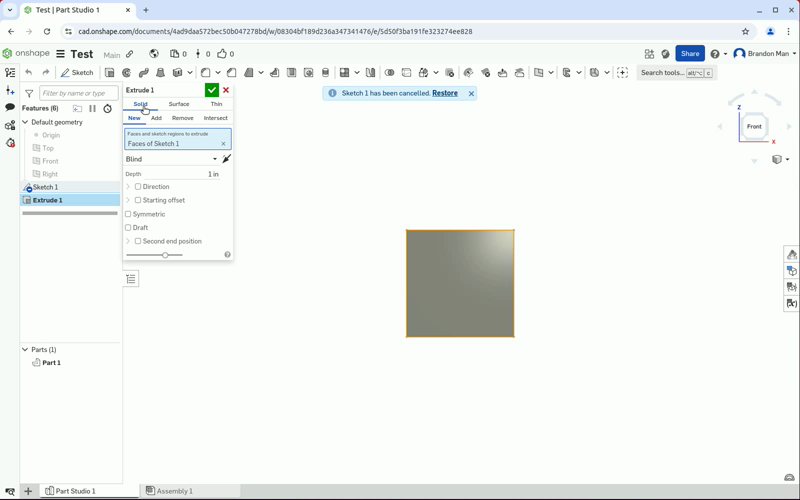
click(143, 106)
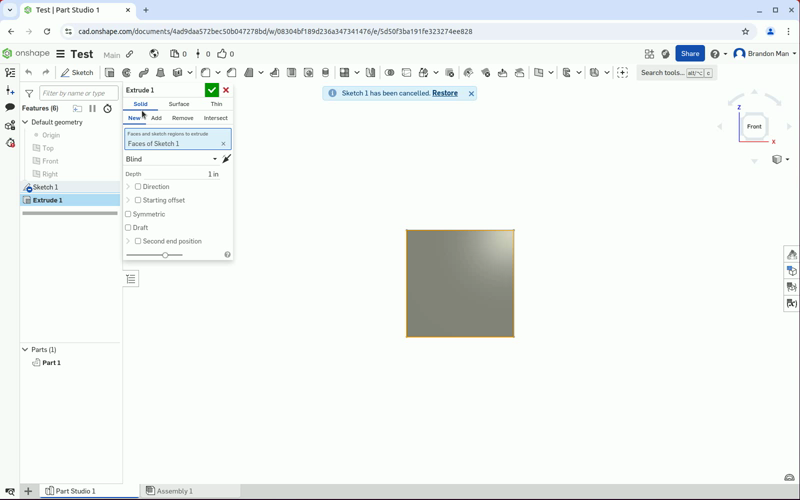
mouse_move(137, 120)
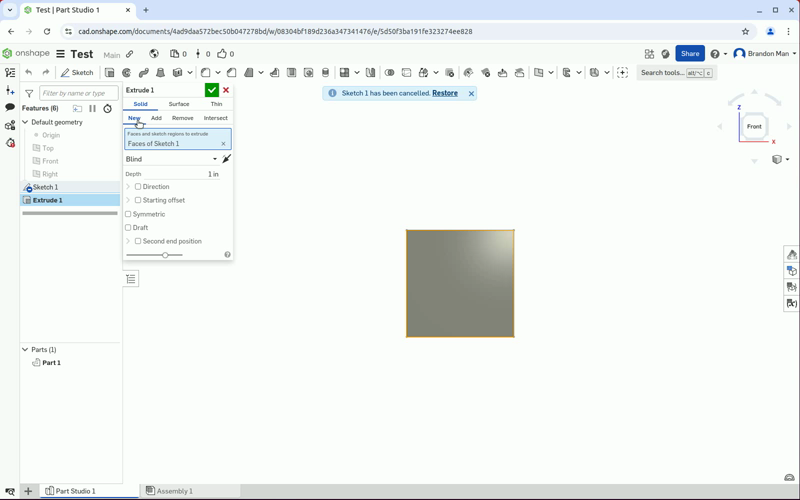
click(137, 120)
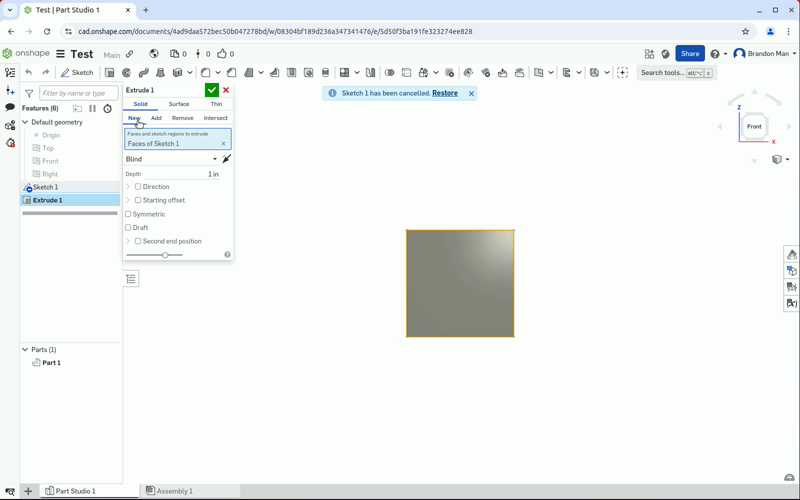
key(tab, 4)
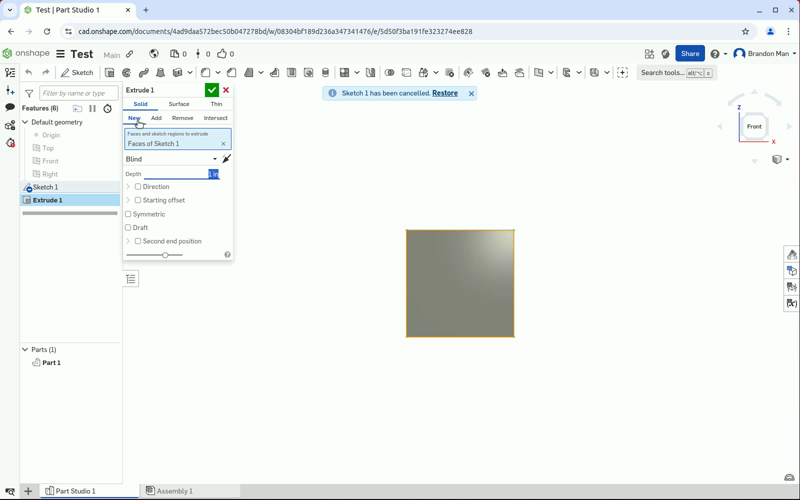
text(23.108)
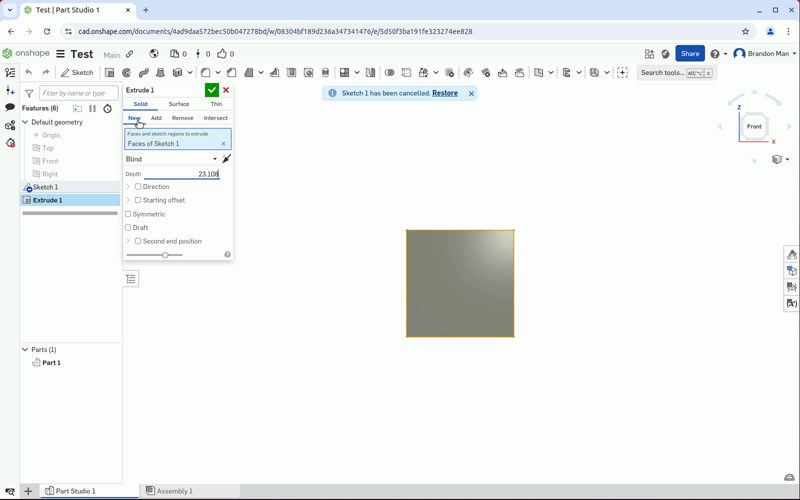
key(enter)
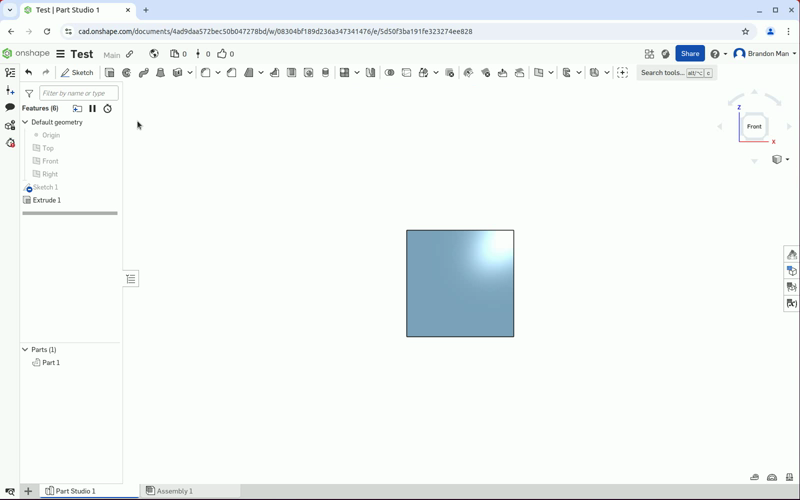
key(shift+h)
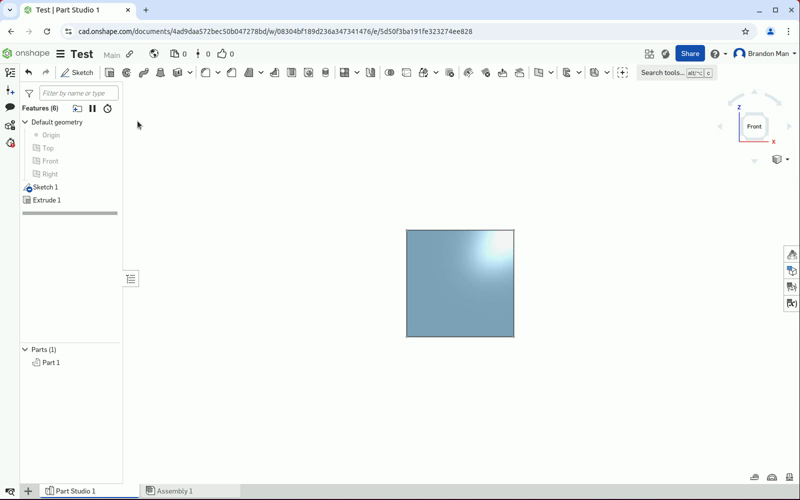
key(shift+h)
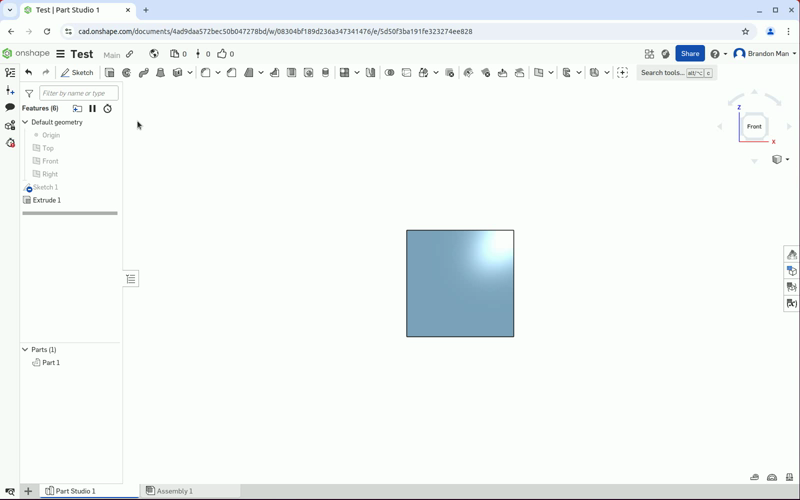
mouse_move(73, 189)
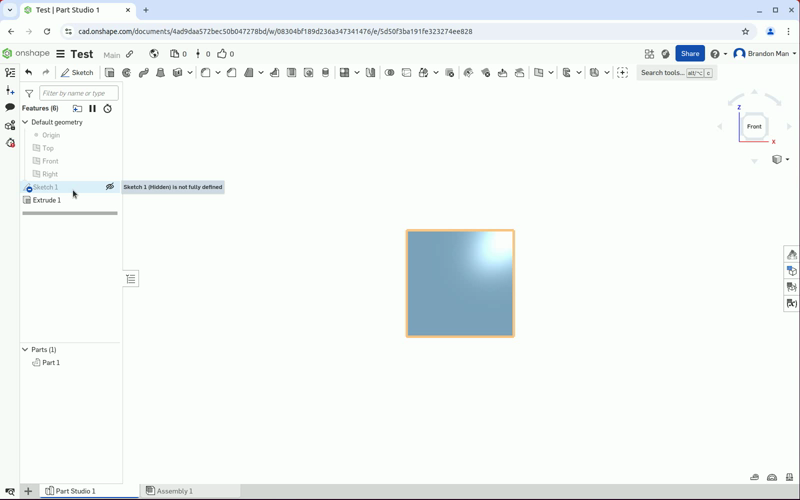
click(73, 189)
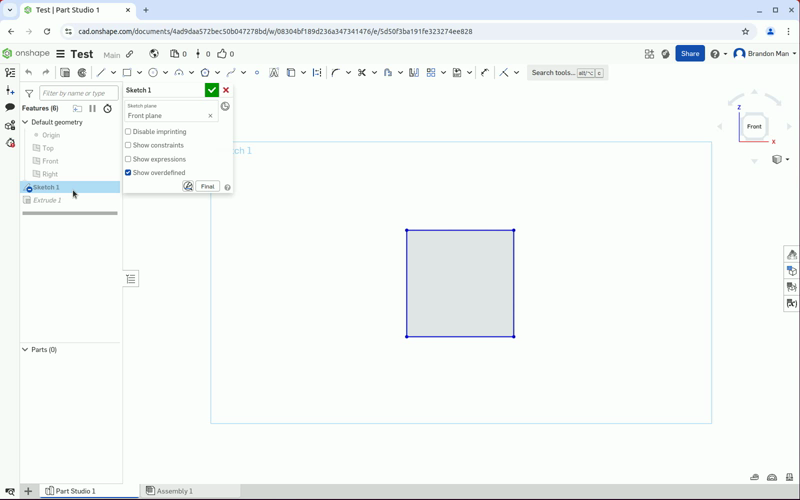
mouse_move(229, 92)
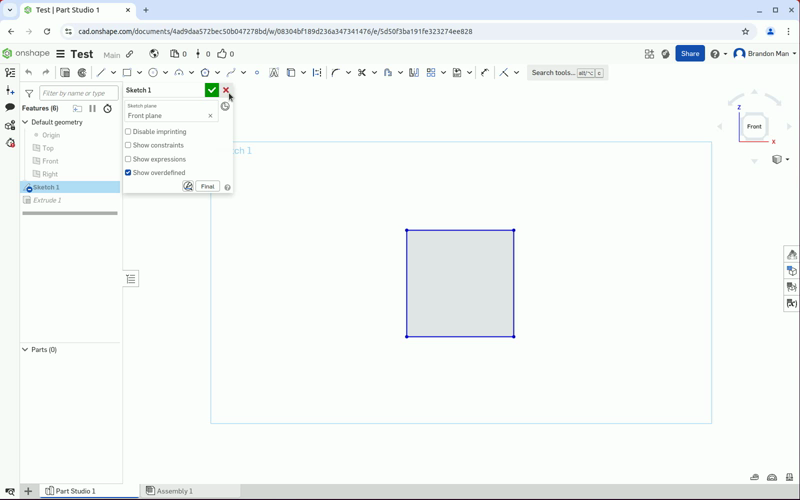
click(229, 92)
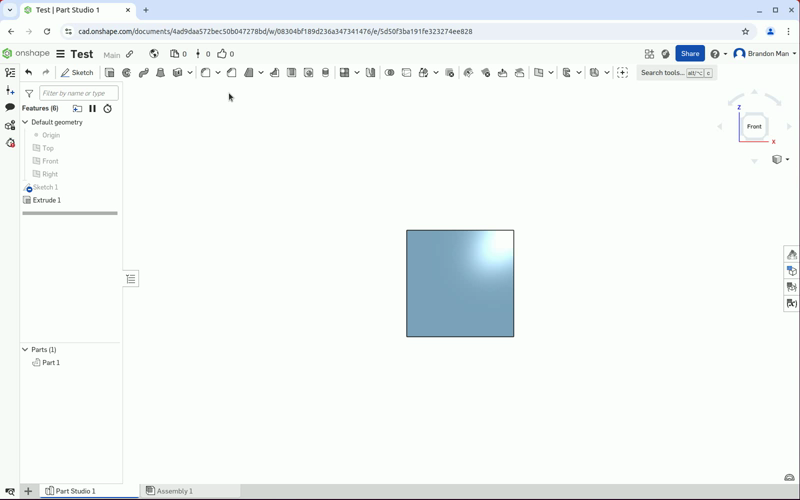
mouse_move(73, 352)
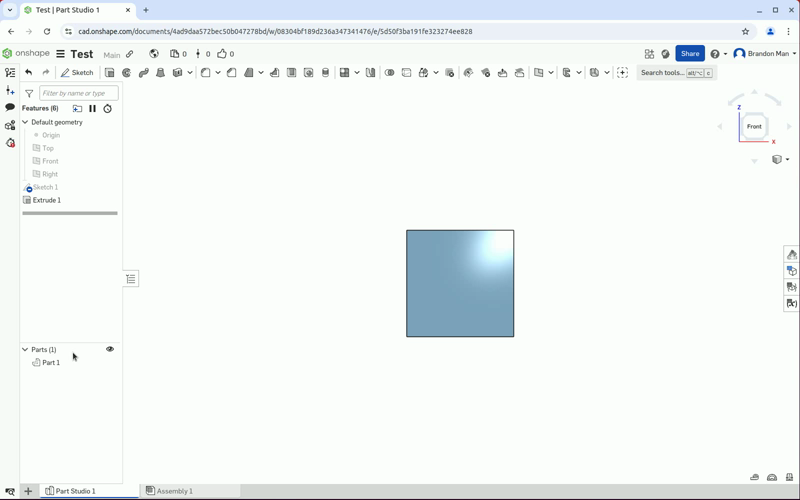
key(y)
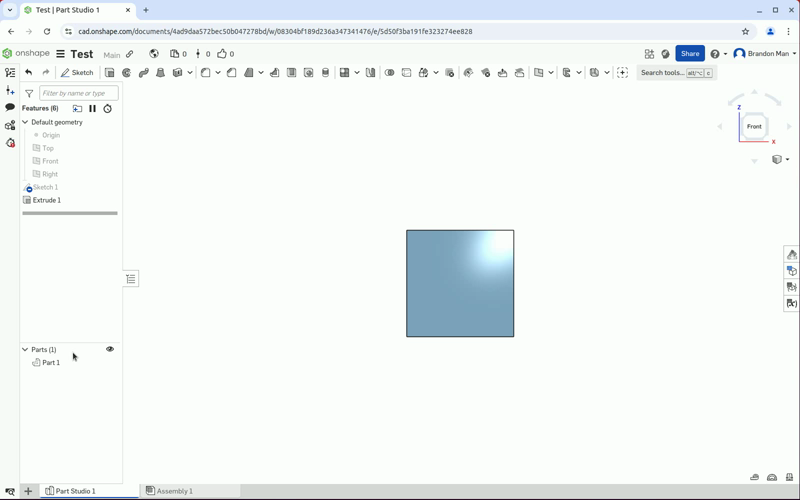
key(shift+p)
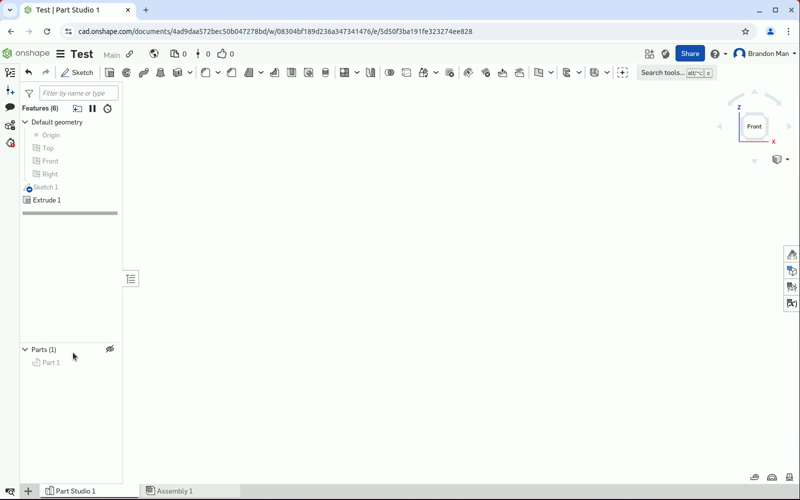
key(space)
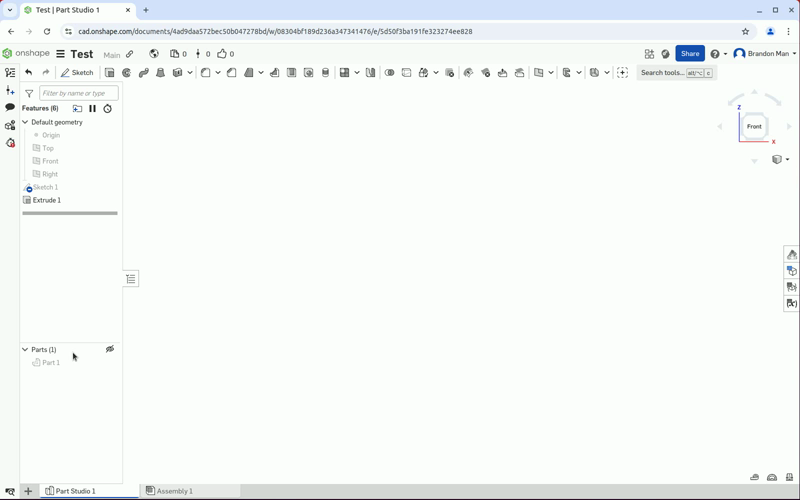
key_down(shift)
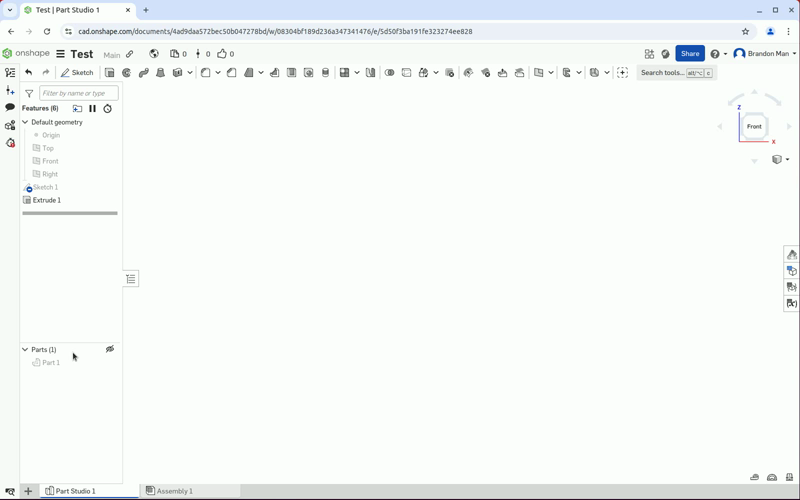
key(left)
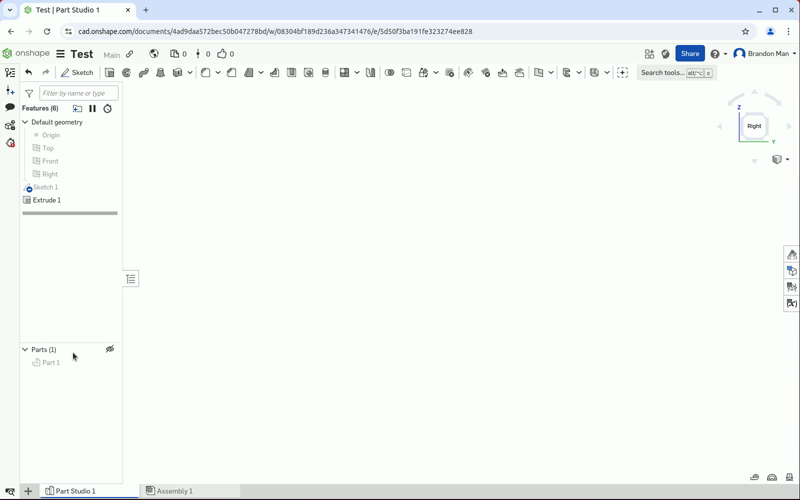
key_up(shift)
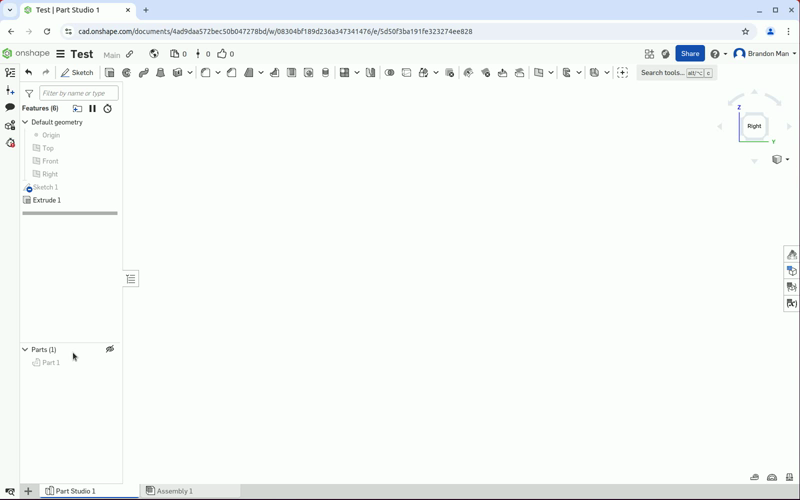
mouse_move(73, 352)
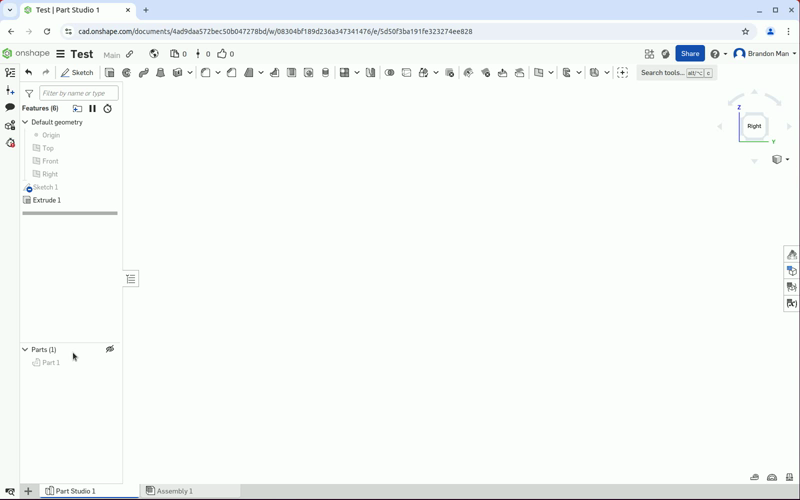
key(shift+y)
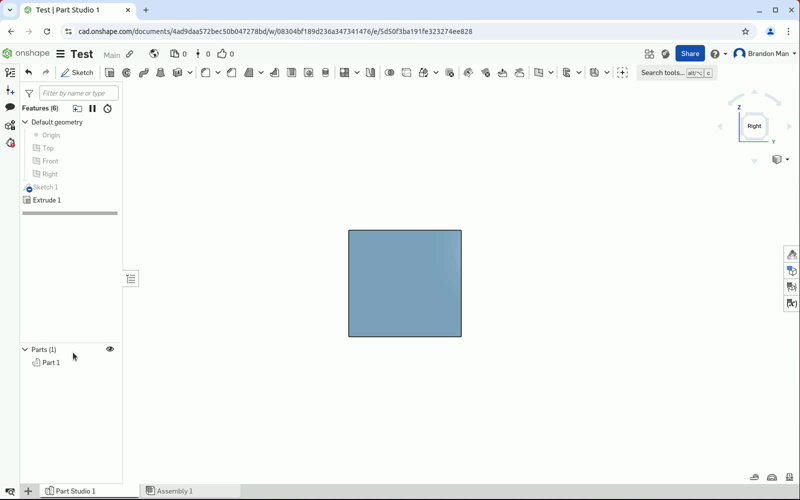
mouse_move(541, 75)
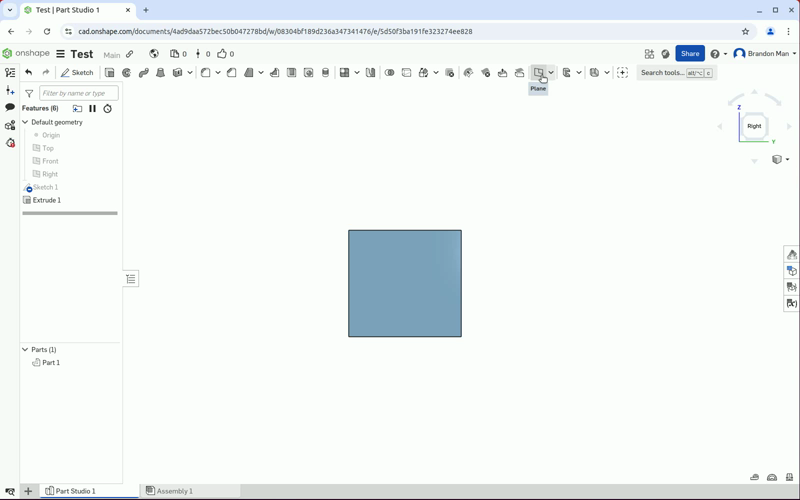
click(541, 75)
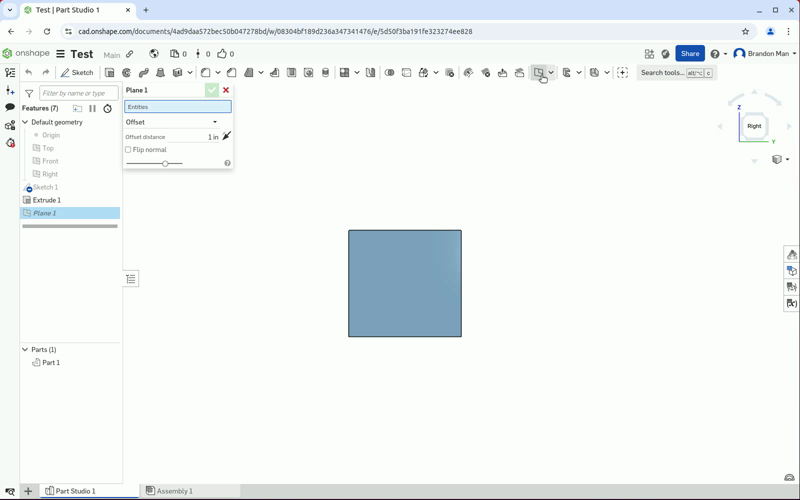
mouse_move(73, 176)
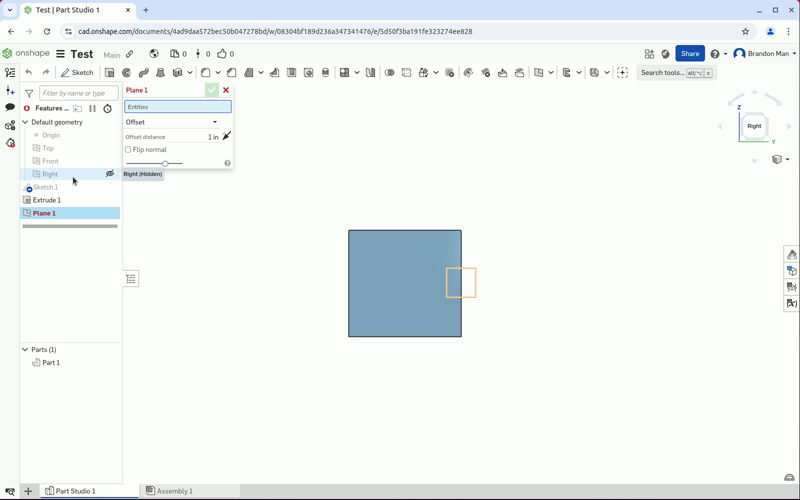
click(73, 176)
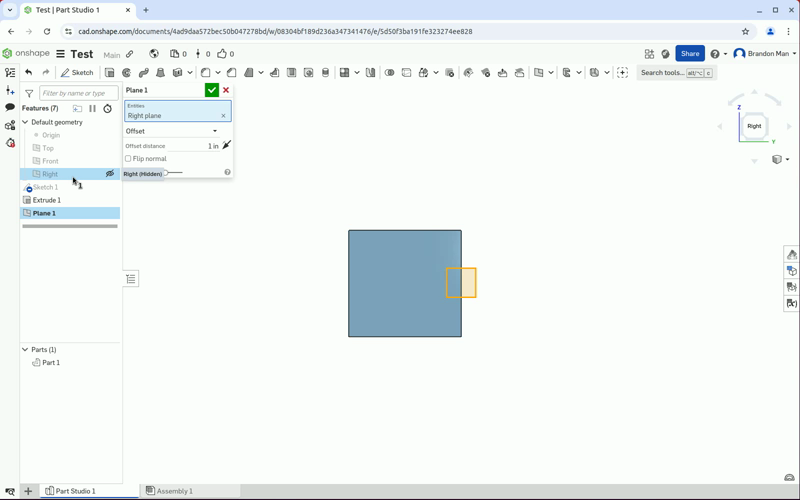
key(tab, 2)
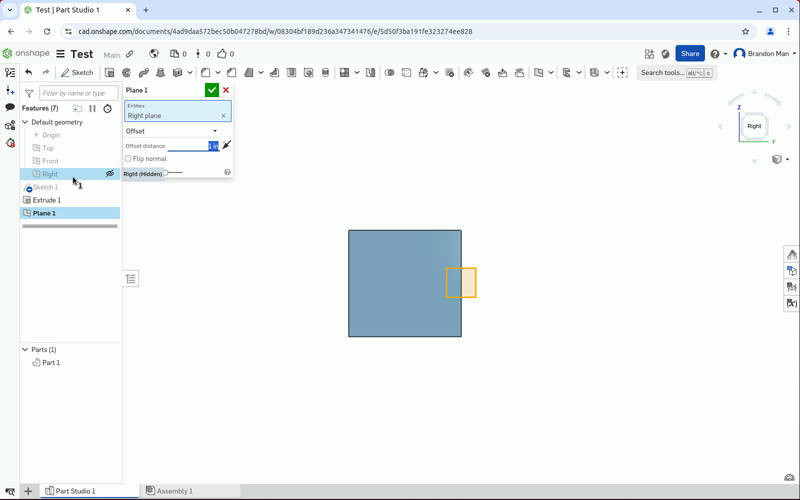
text(11.061)
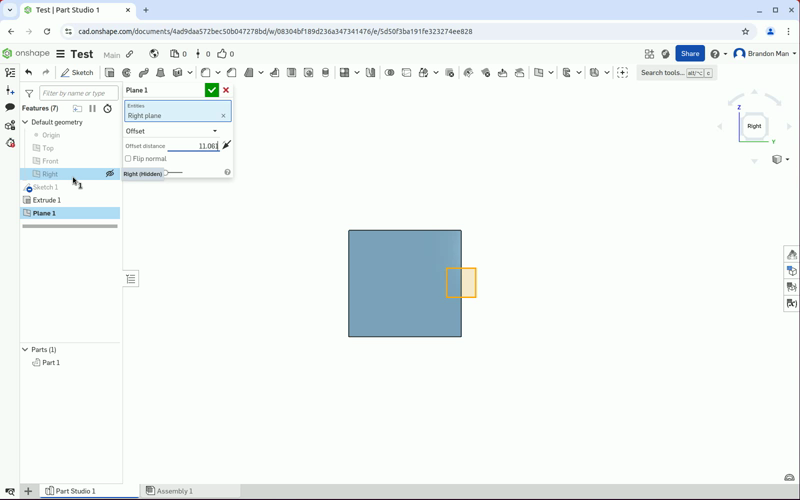
key(enter, 2)
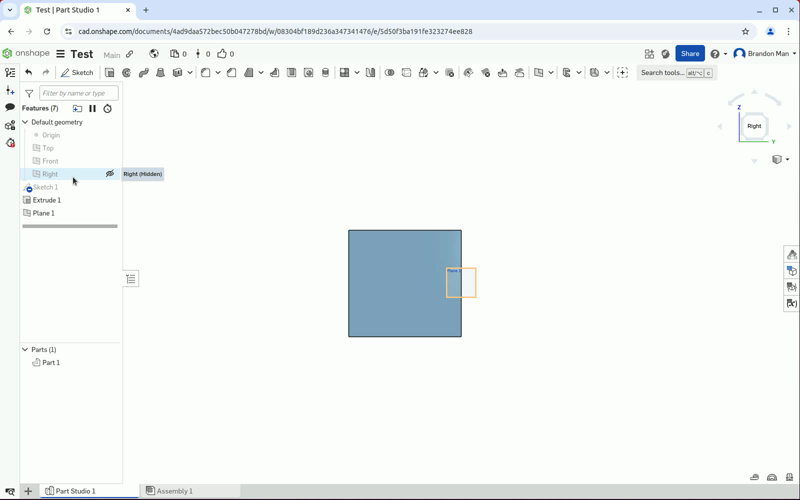
key(shift+s)
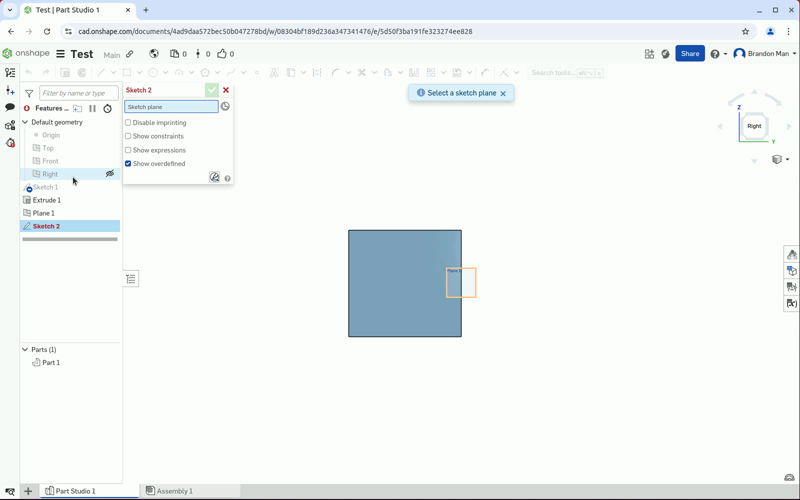
mouse_move(73, 215)
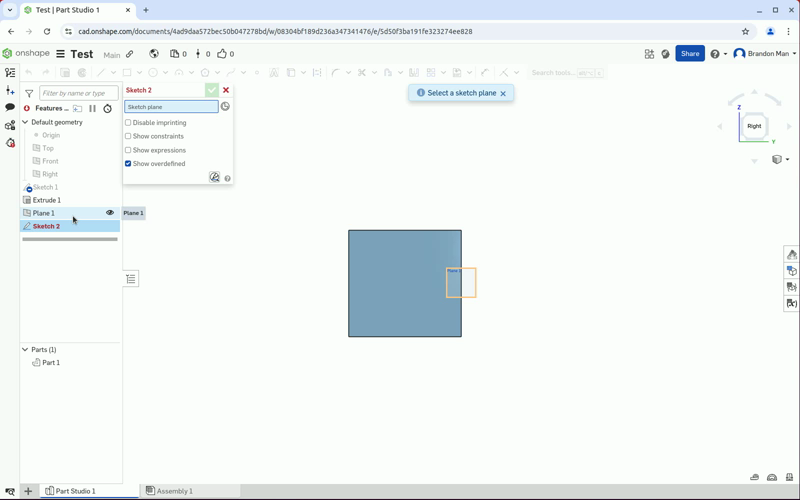
click(73, 215)
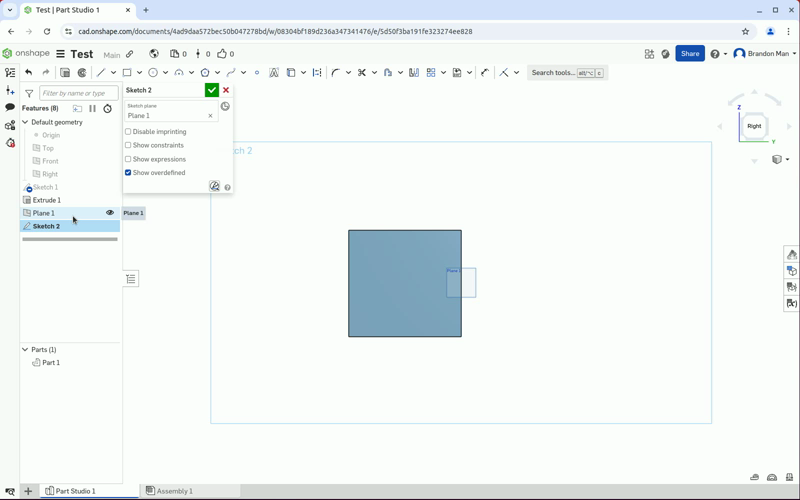
mouse_move(73, 352)
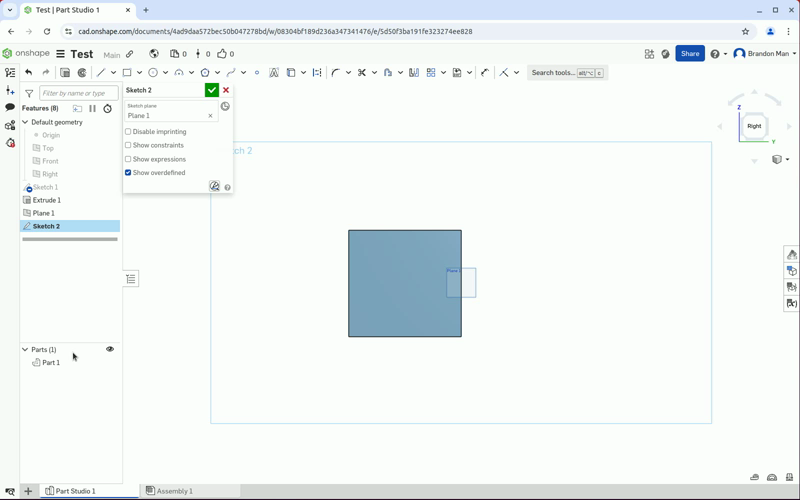
key(y)
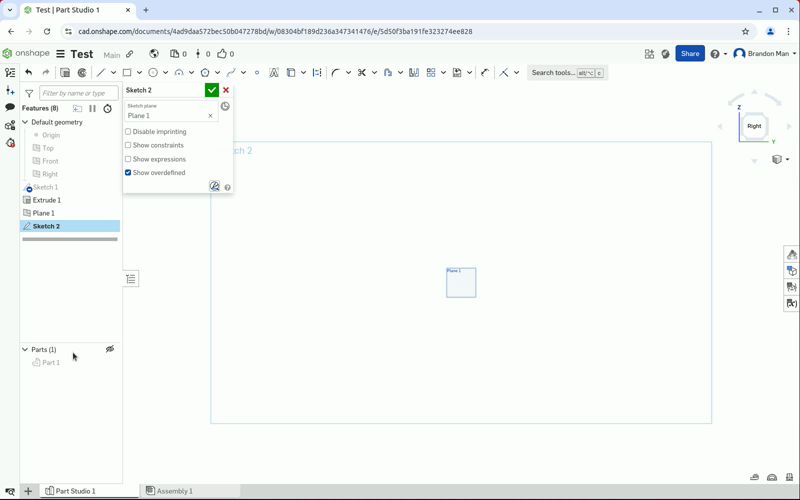
key(c)
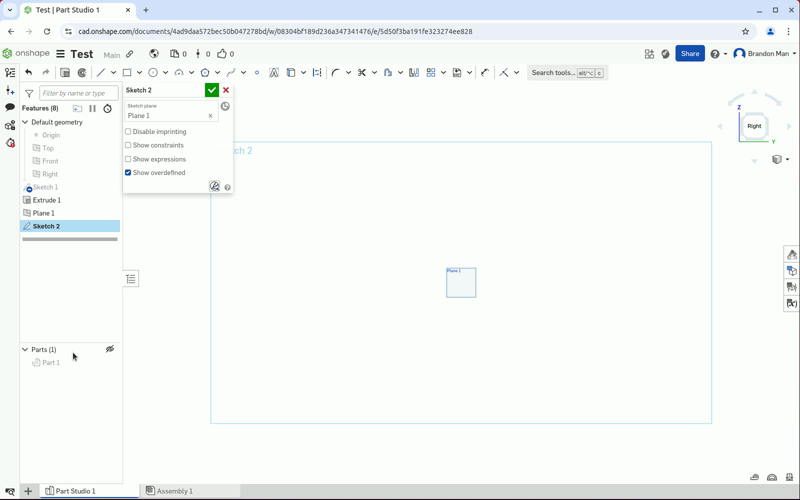
key_down(shift)
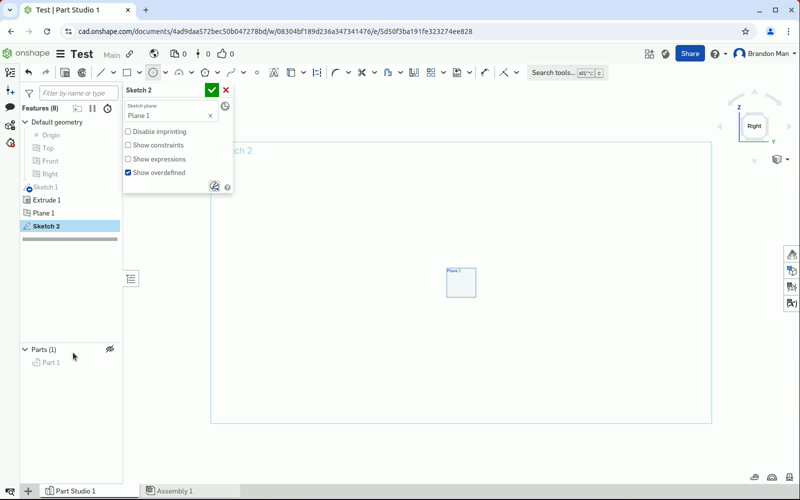
mouse_move(413, 282)
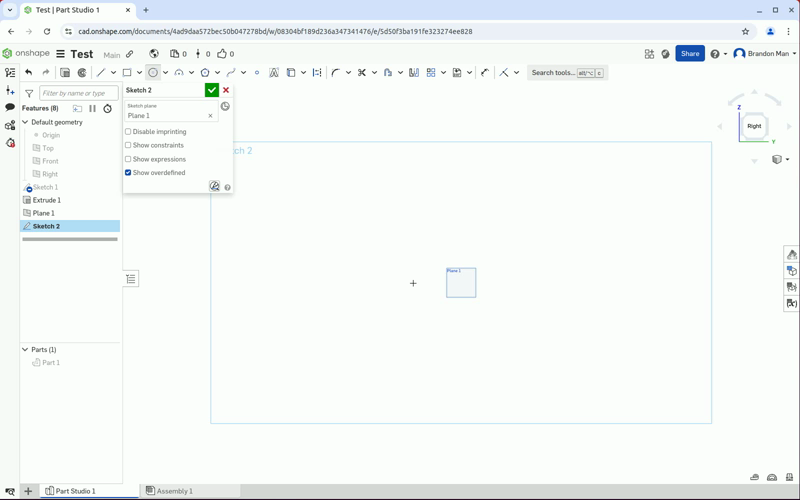
click(413, 282)
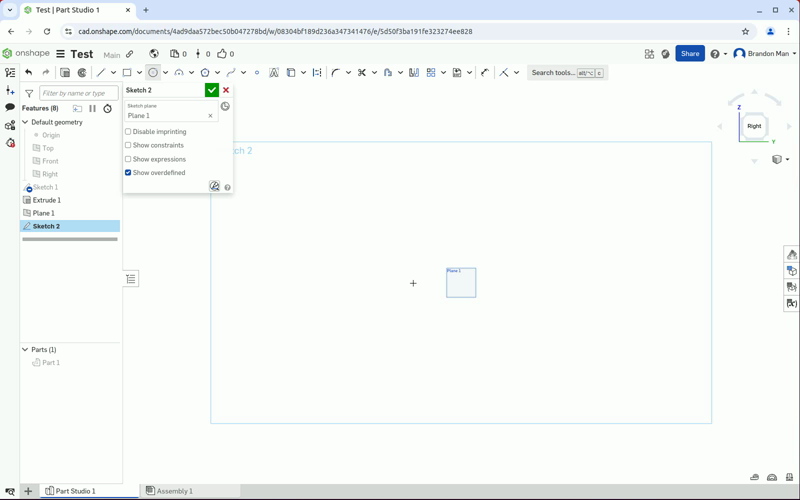
key_up(shift)
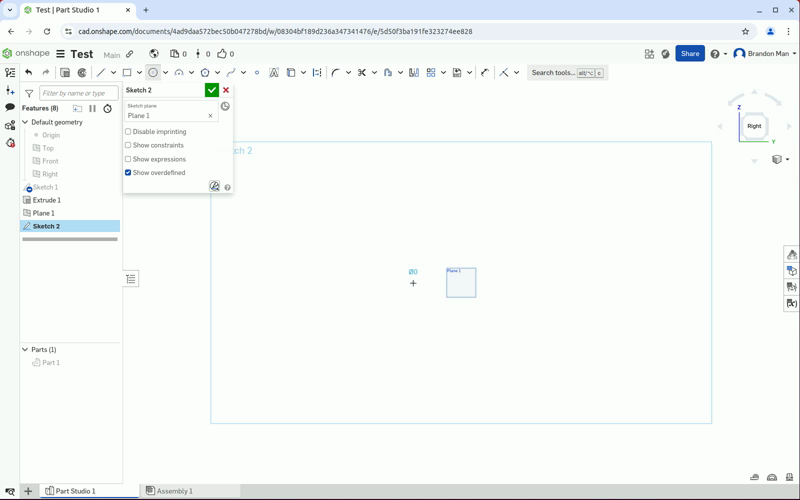
mouse_move(419, 282)
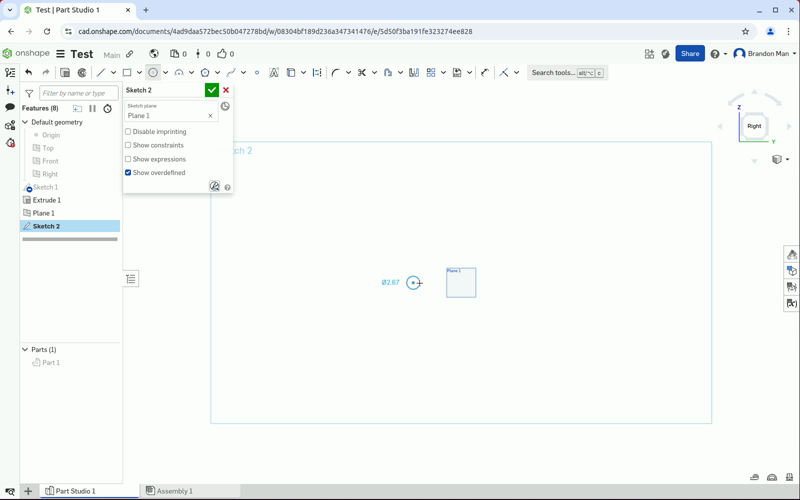
click(419, 282)
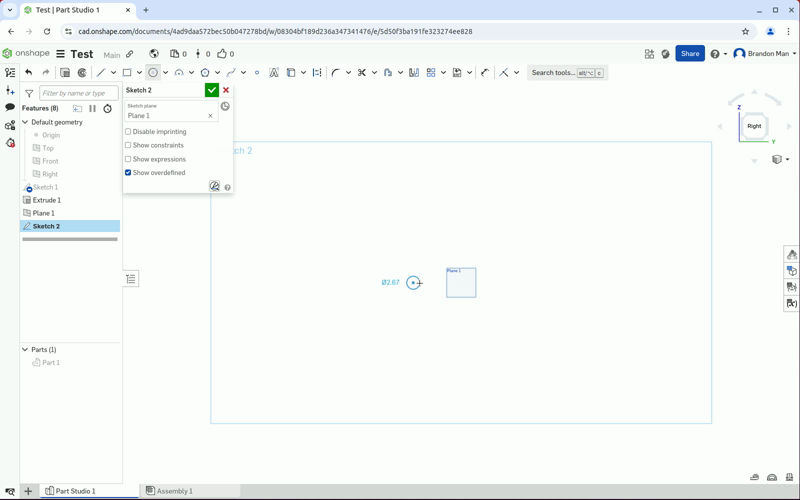
key(esc)
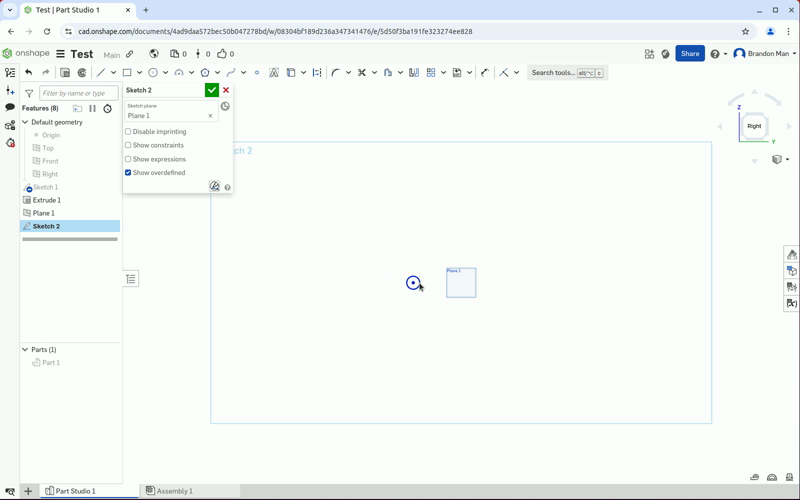
mouse_move(417, 278)
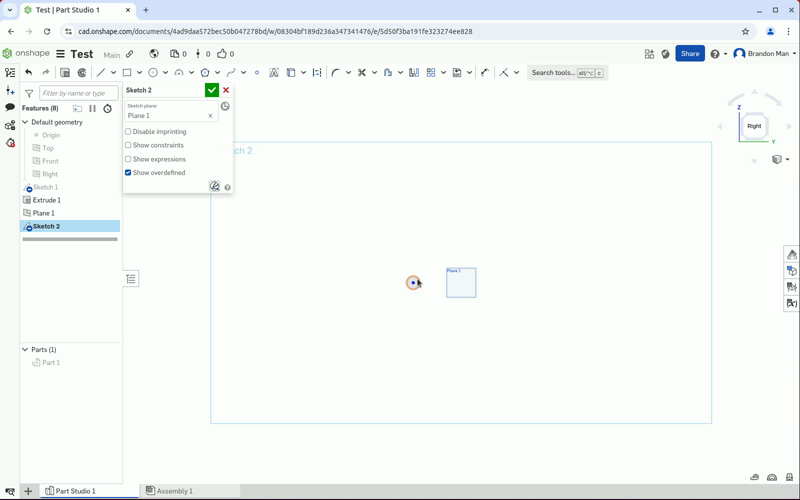
scroll(6)
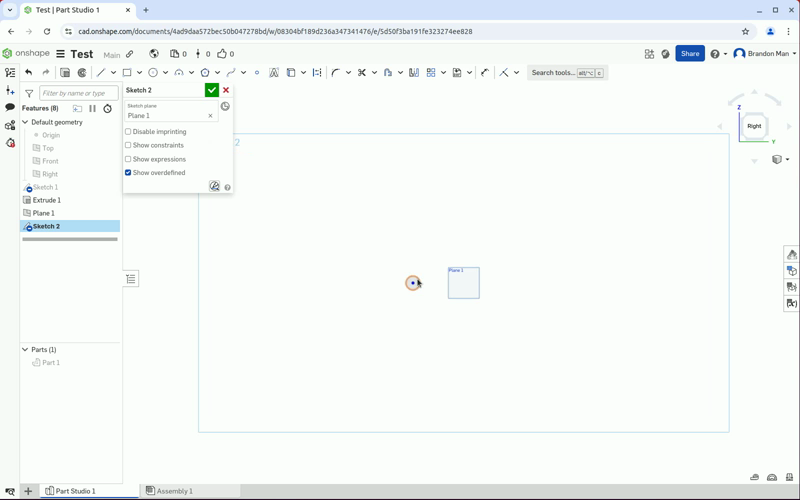
scroll(6)
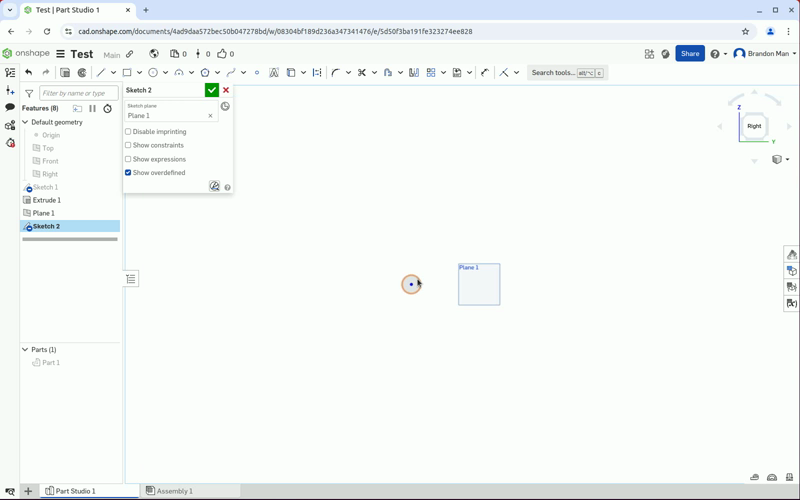
scroll(6)
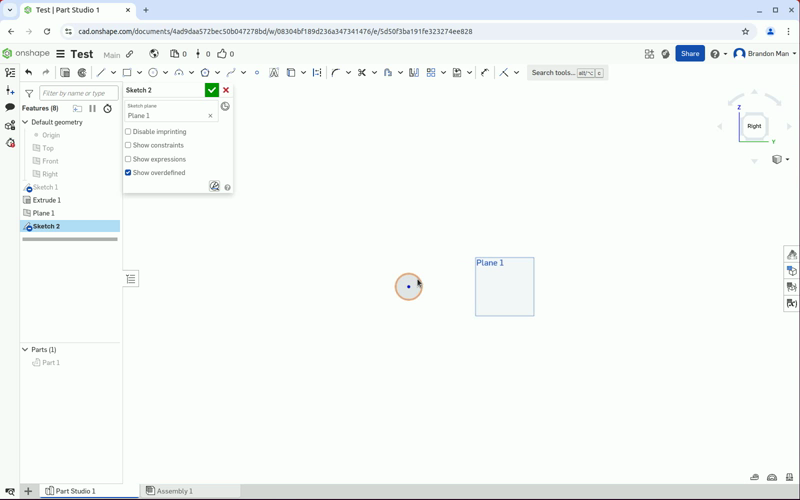
scroll(6)
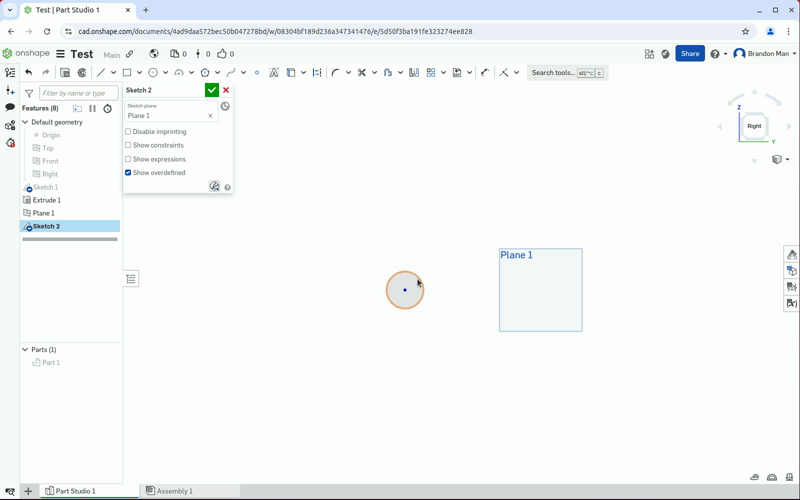
scroll(6)
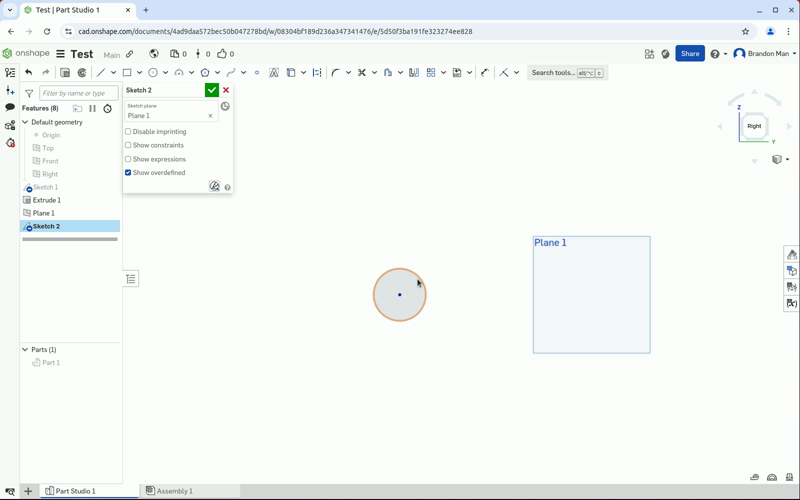
scroll(6)
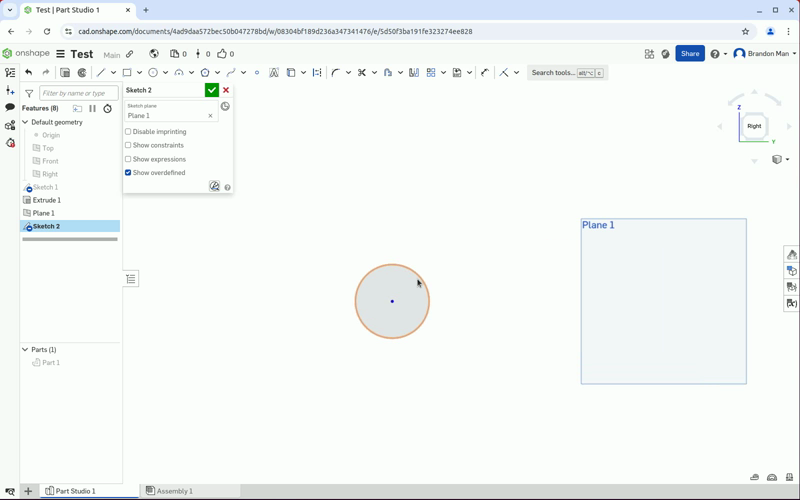
scroll(6)
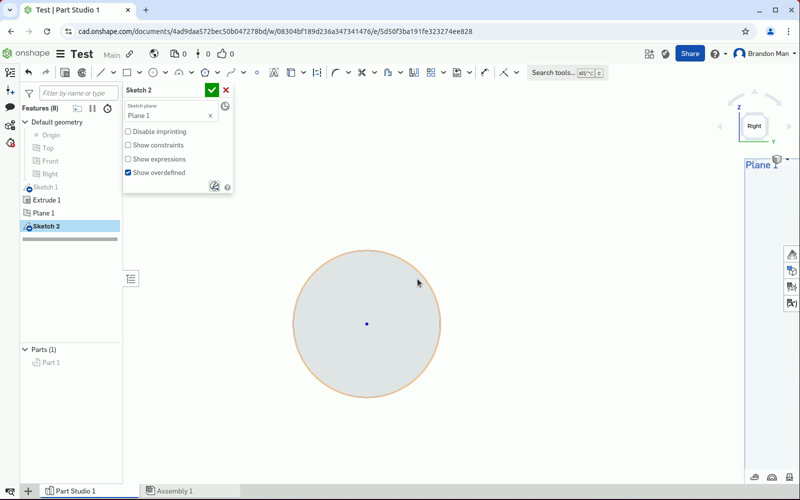
click(417, 278)
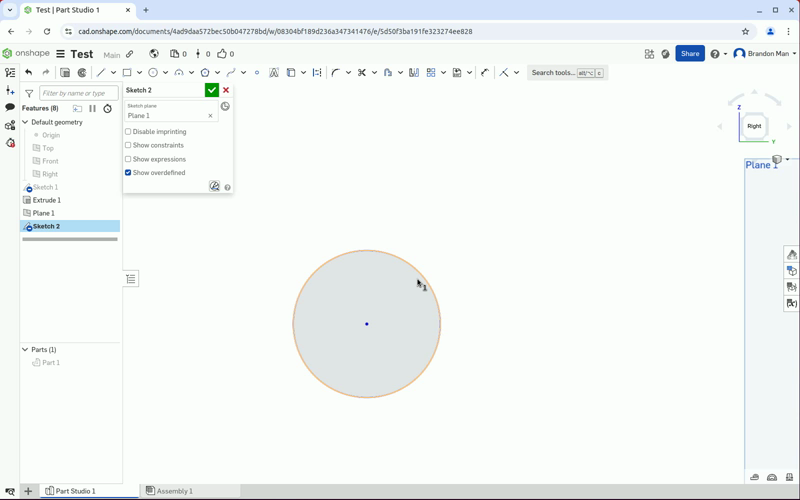
scroll(-6)
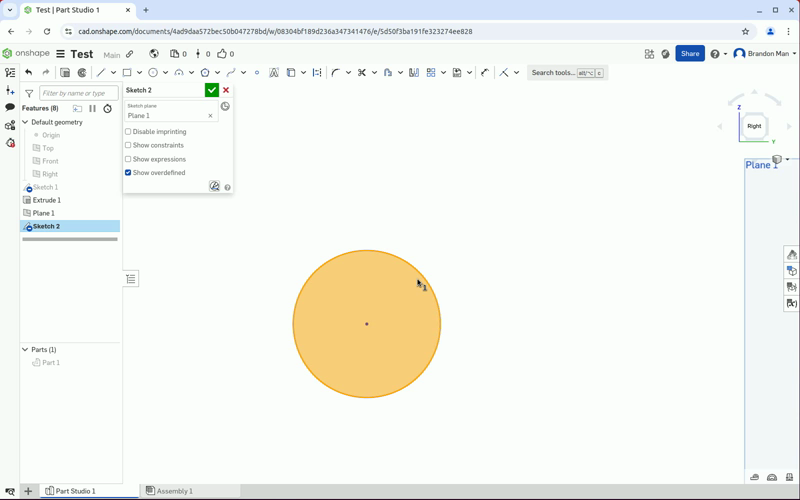
scroll(-6)
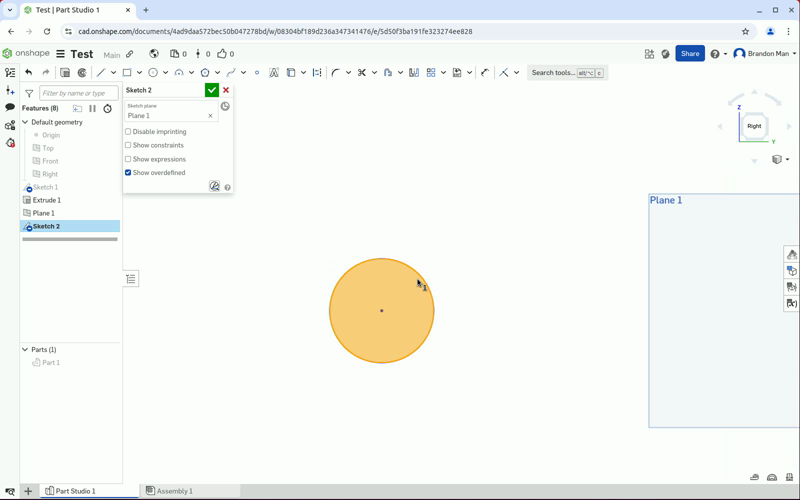
scroll(-6)
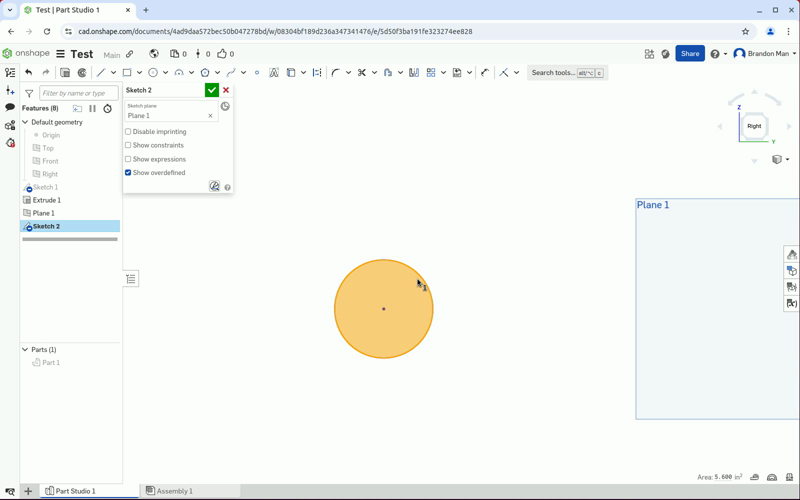
scroll(-6)
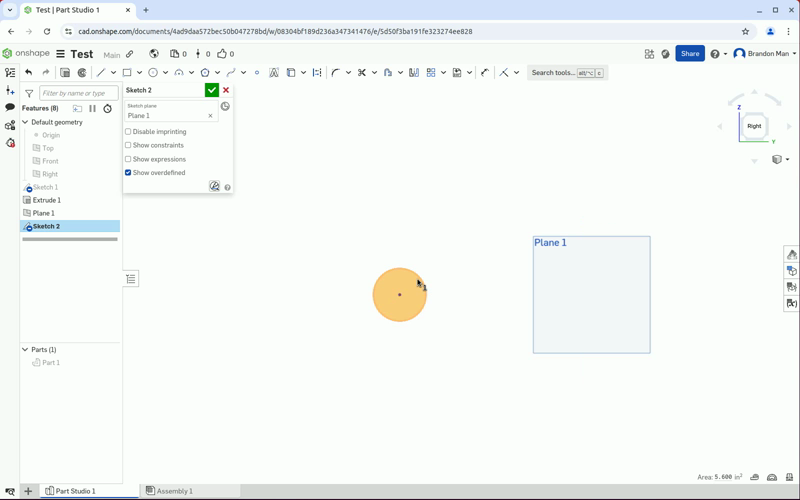
scroll(-6)
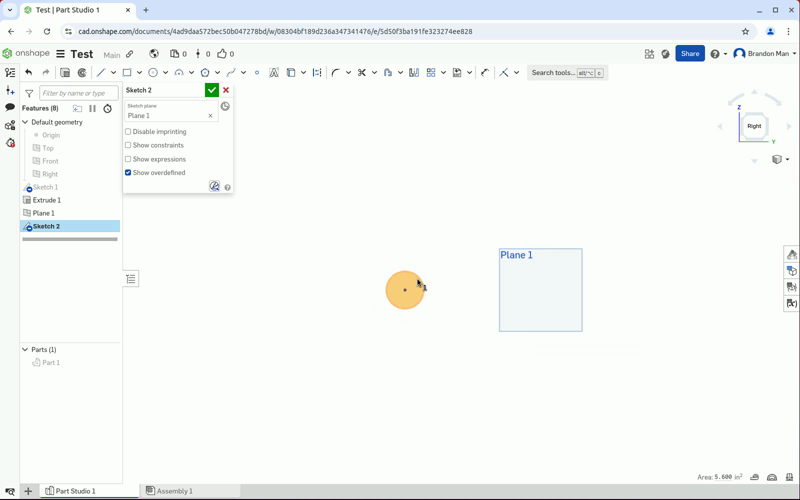
scroll(-6)
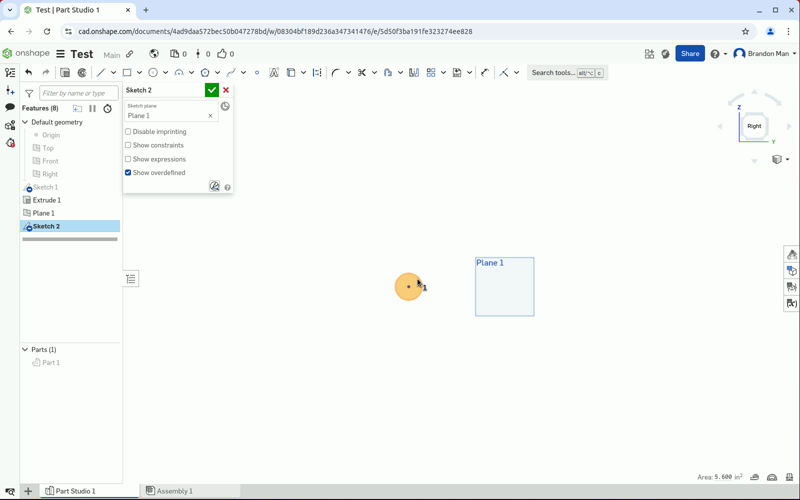
scroll(-6)
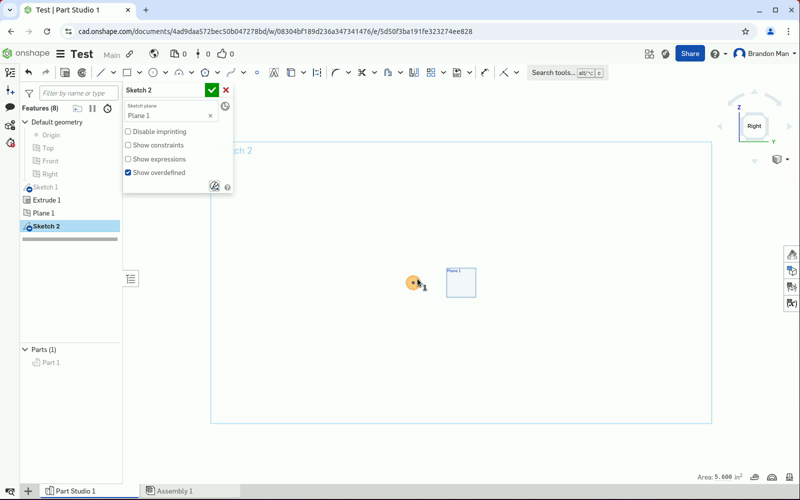
mouse_move(73, 352)
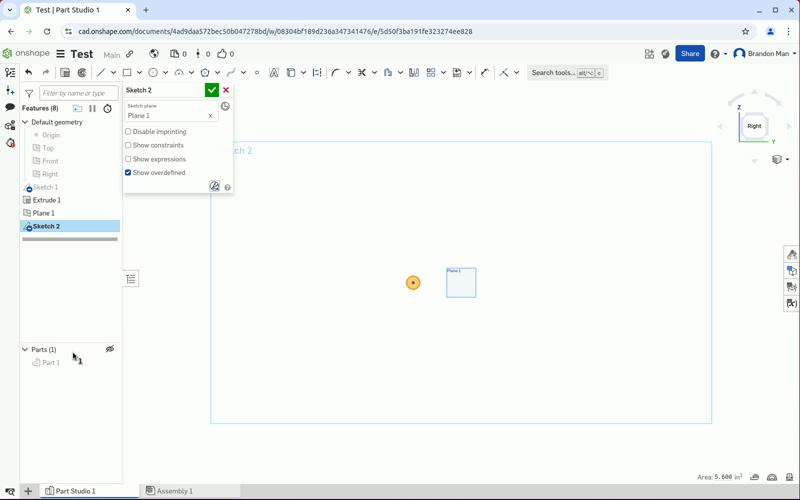
key(shift+y)
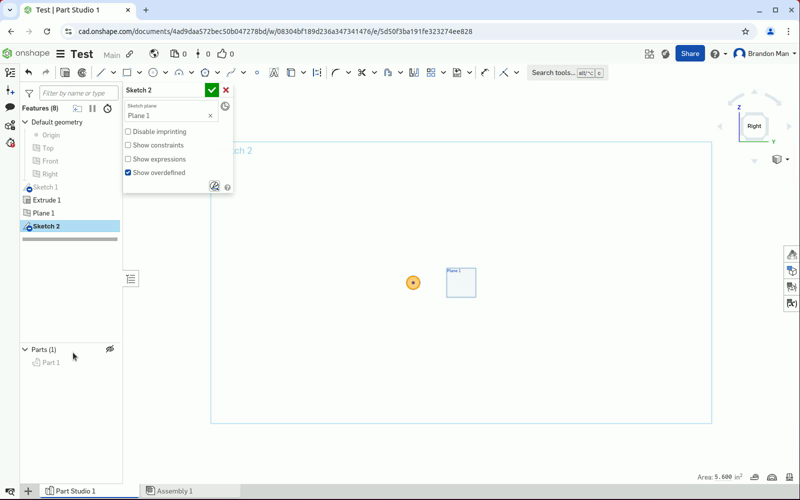
key(shift+e)
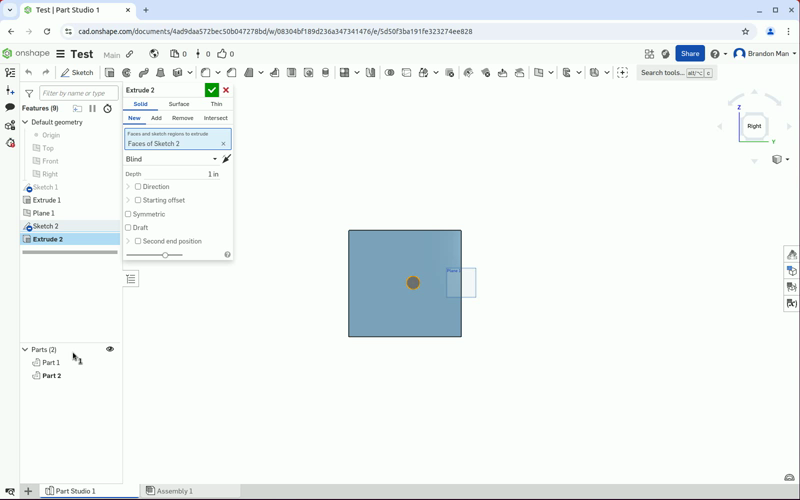
mouse_move(143, 106)
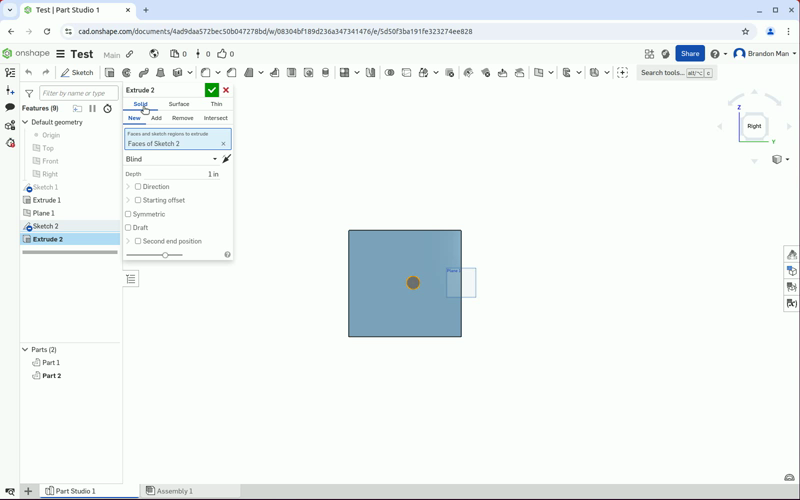
click(143, 106)
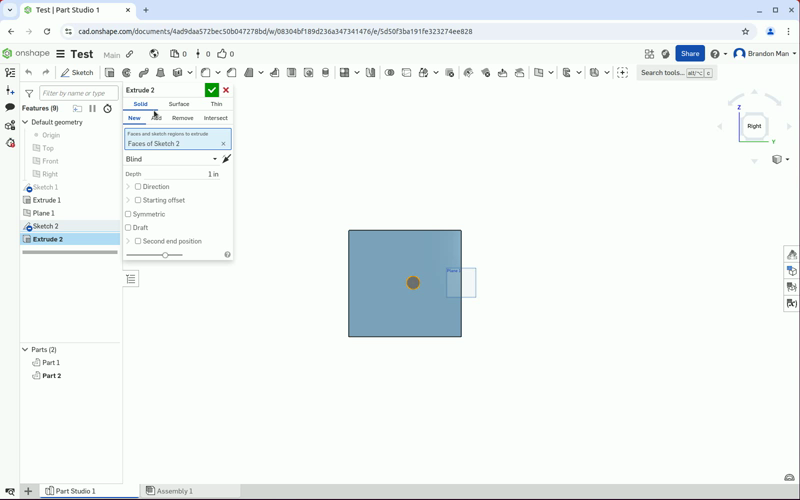
mouse_move(186, 120)
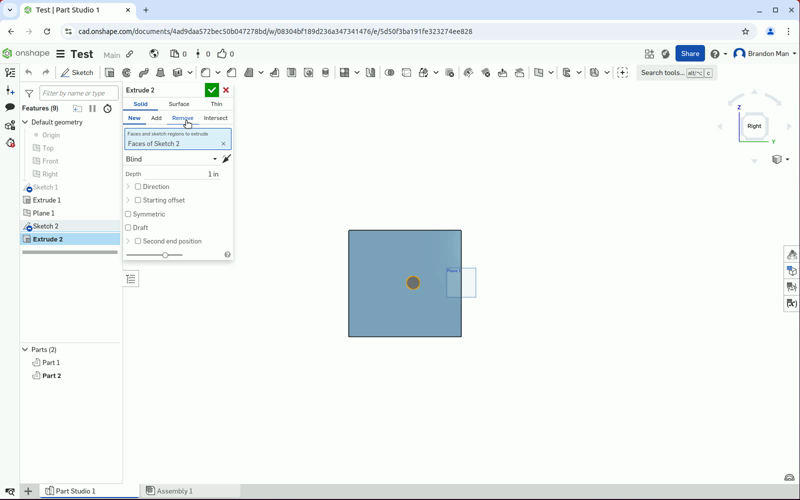
click(186, 120)
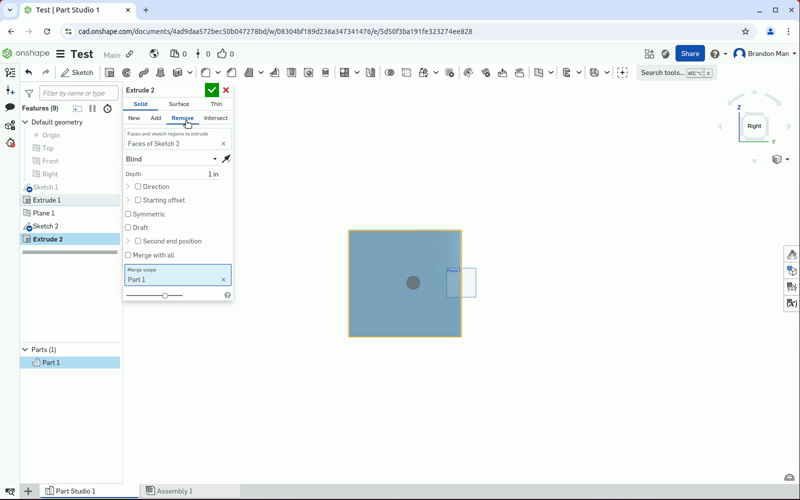
key(tab, 4)
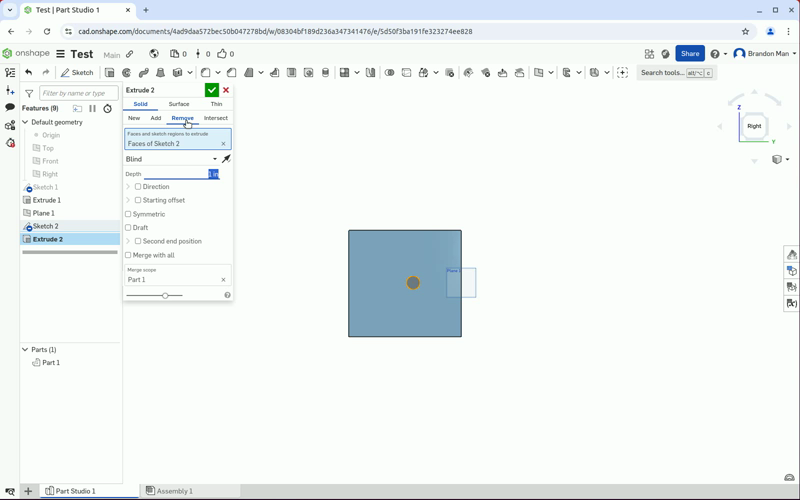
text(28.885)
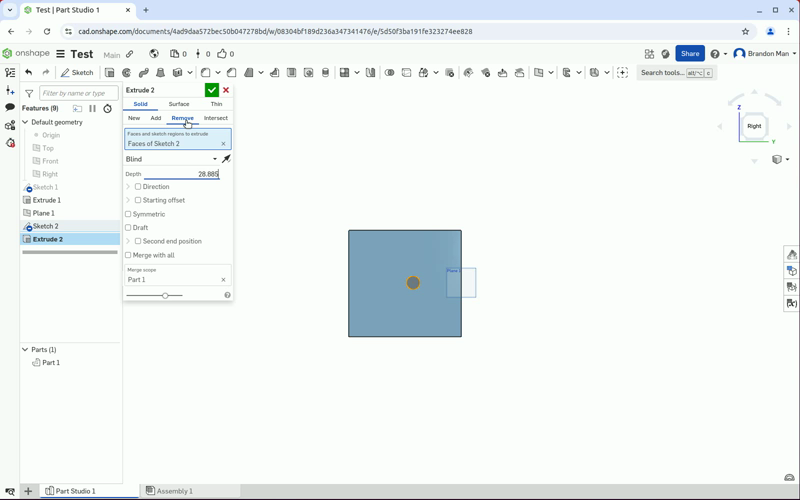
key(tab, 6)
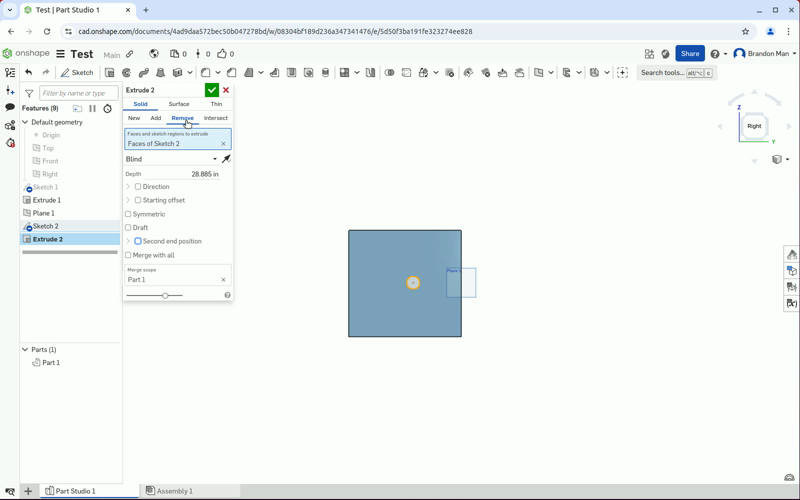
key(space)
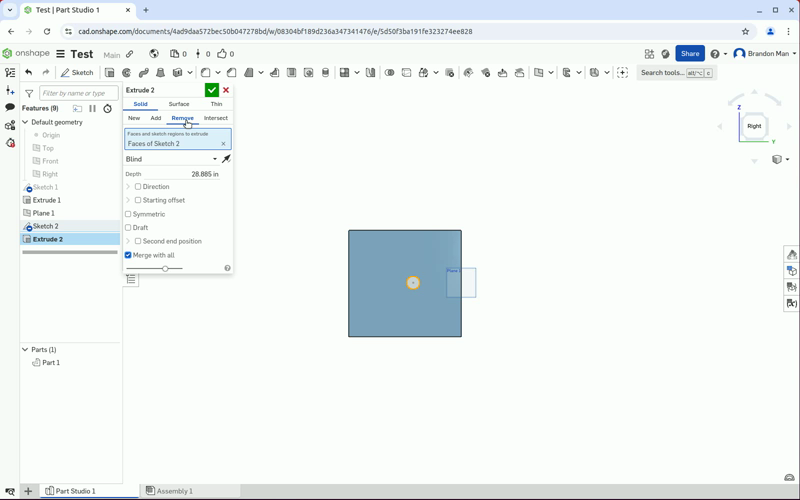
key(enter)
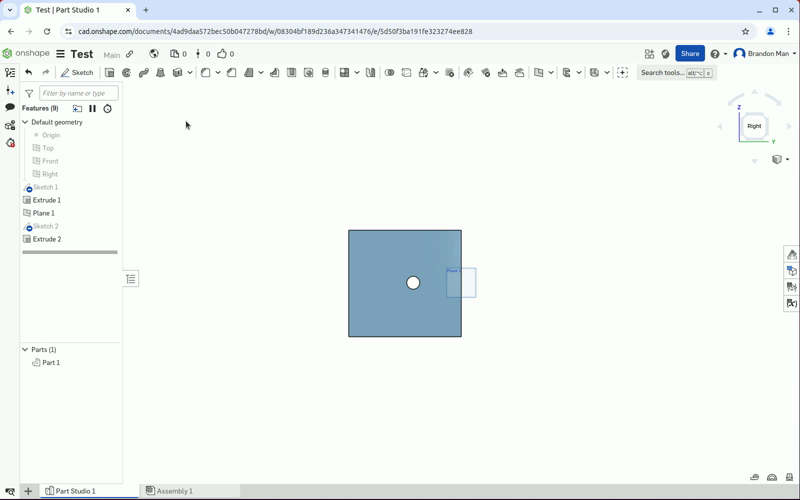
key(shift+h)
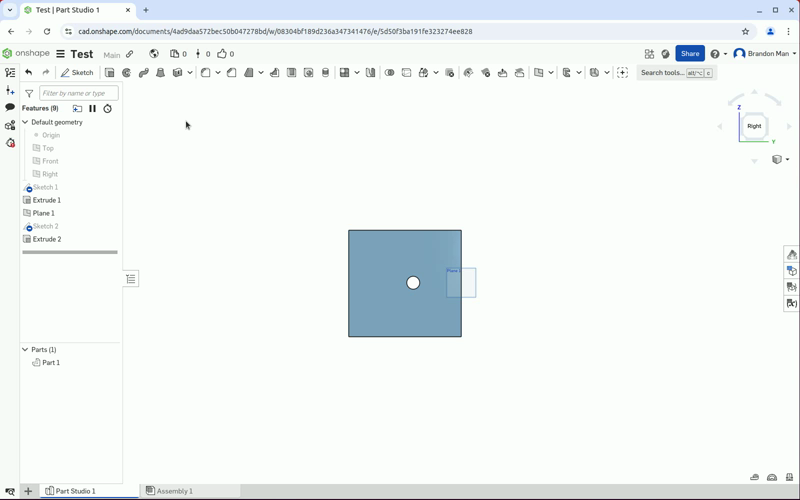
key(shift+h)
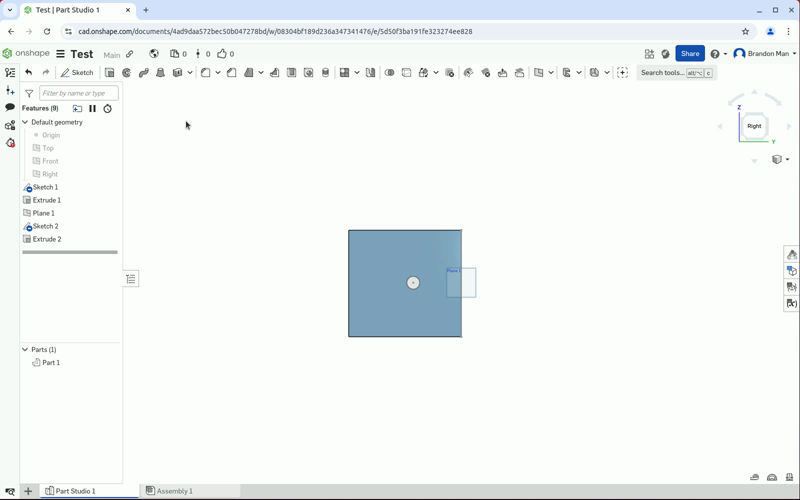
key(shift+7)
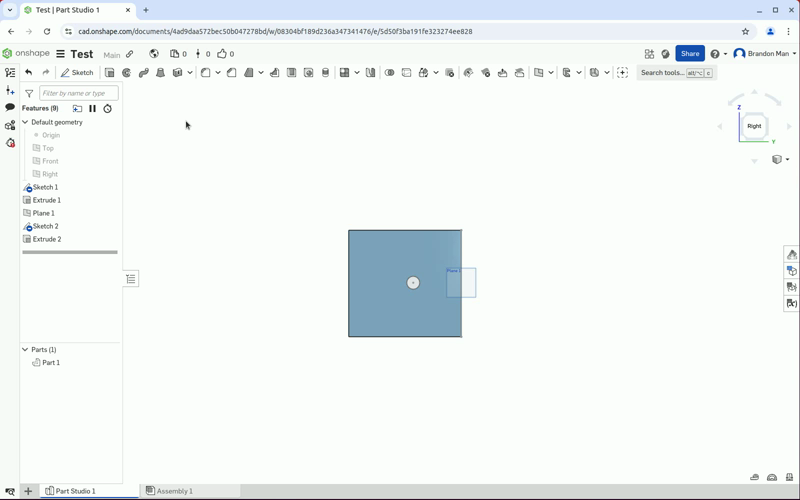
key(right, 2)
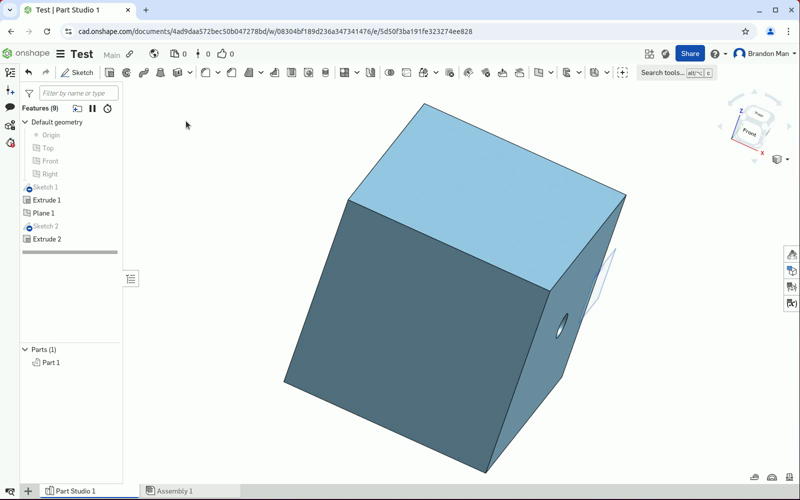
key(down, 2)
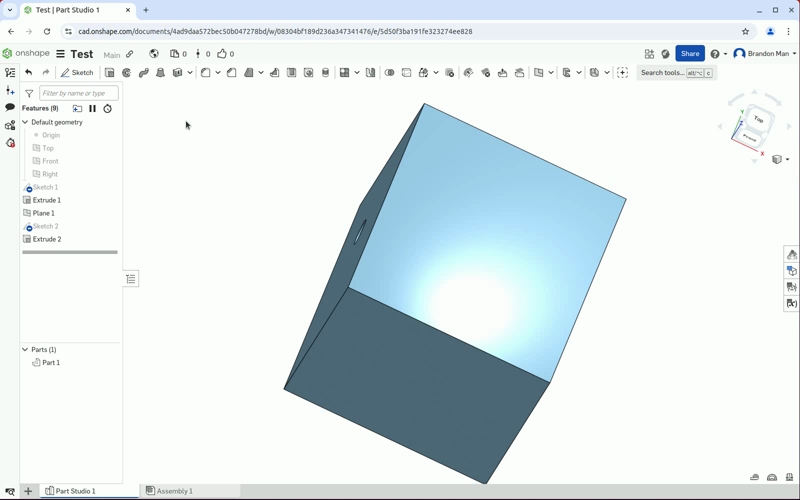
key(up, 2)
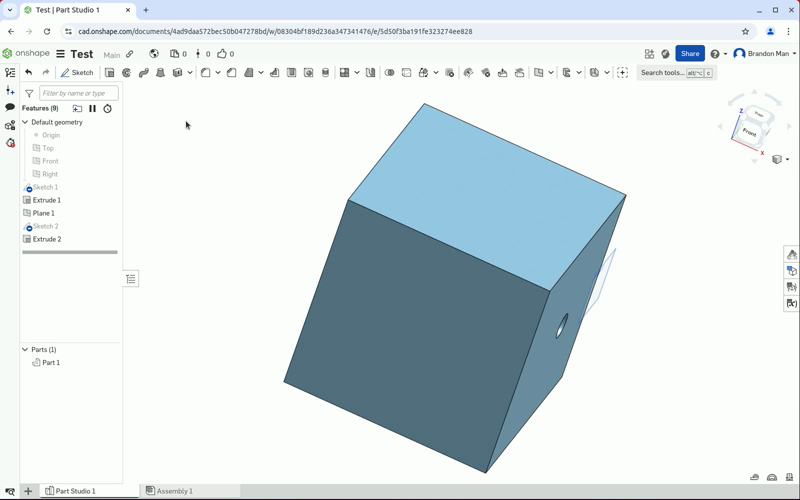
key(left, 2)
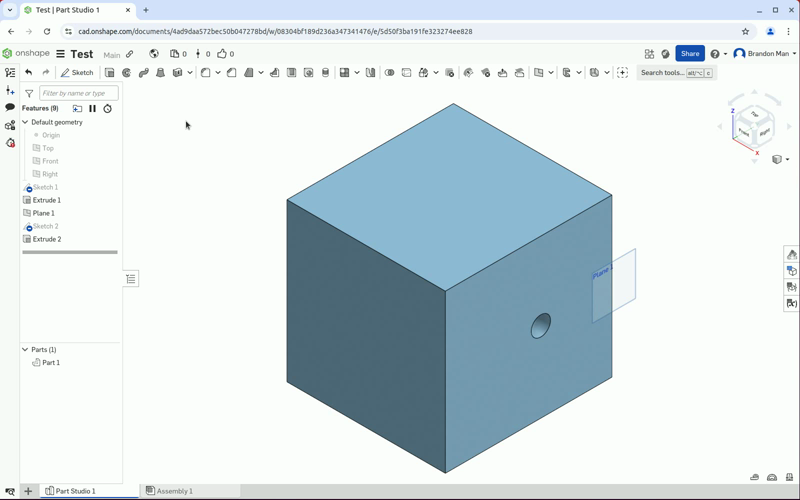
mouse_move(73, 189)
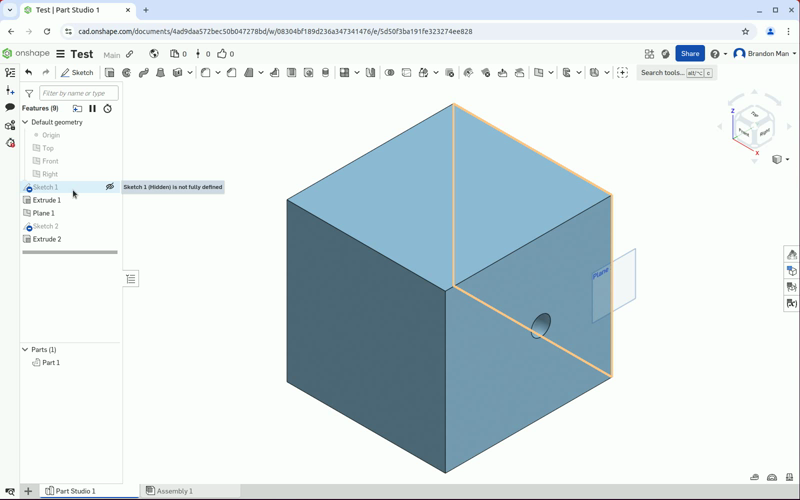
click(73, 189)